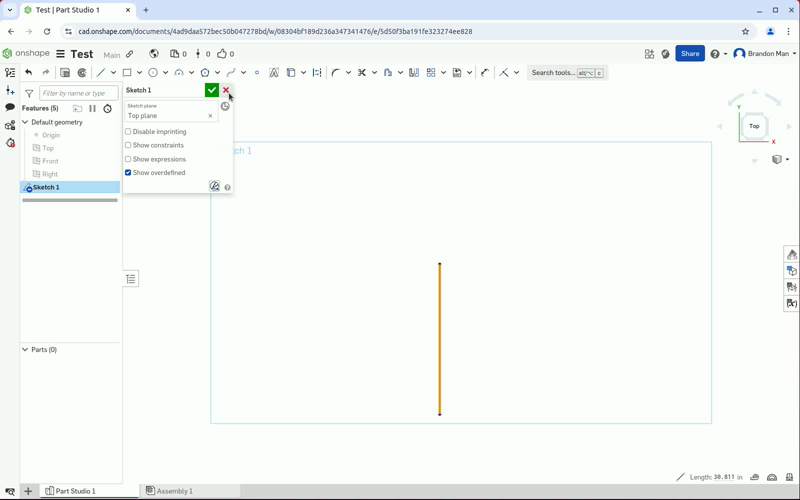
key(shift+h)
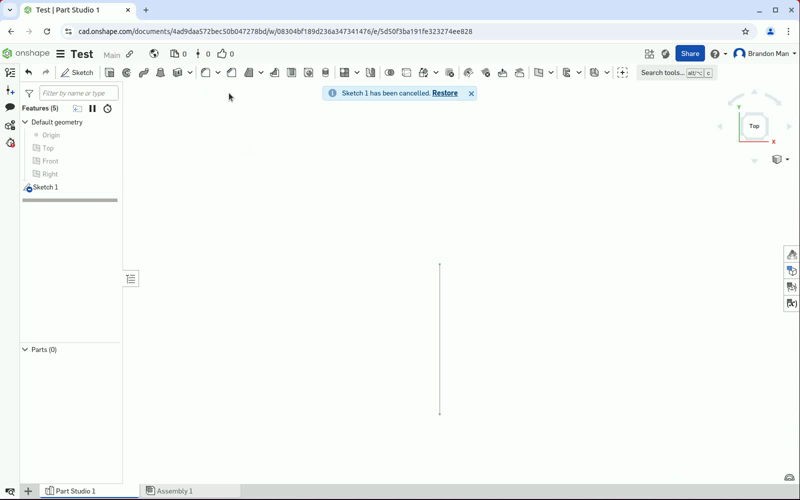
key(shift+s)
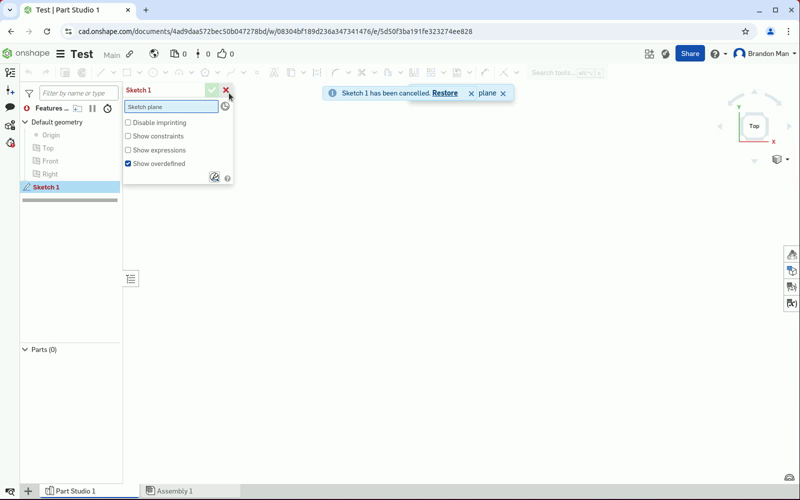
mouse_move(73, 150)
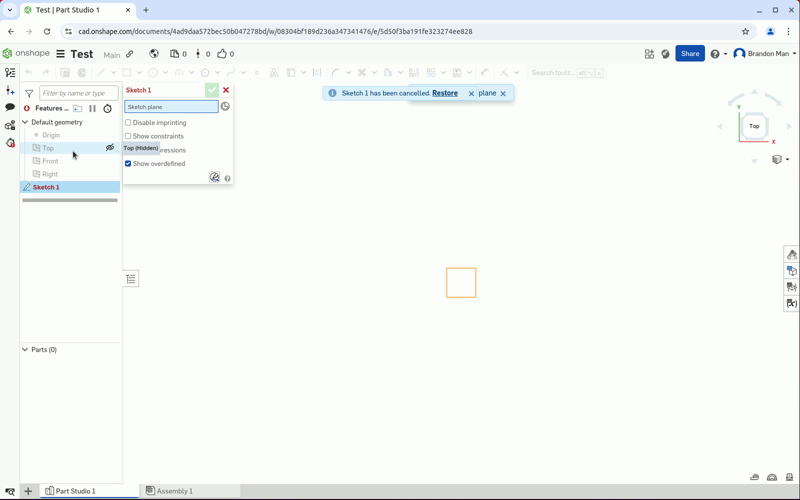
click(73, 150)
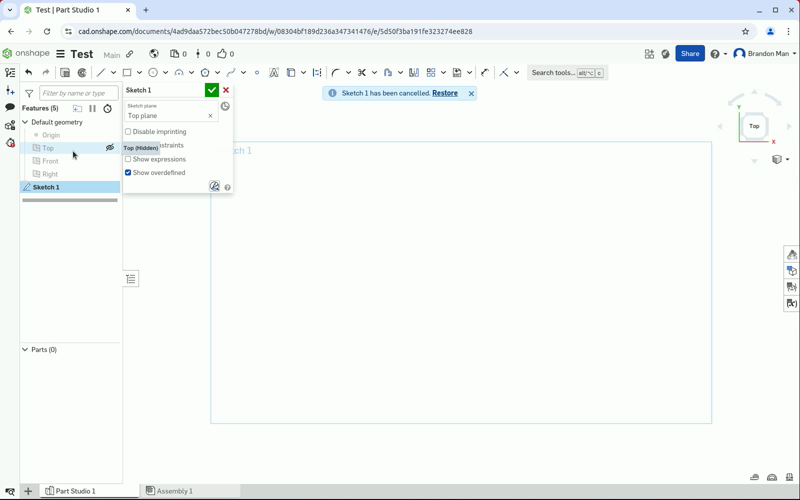
mouse_move(73, 352)
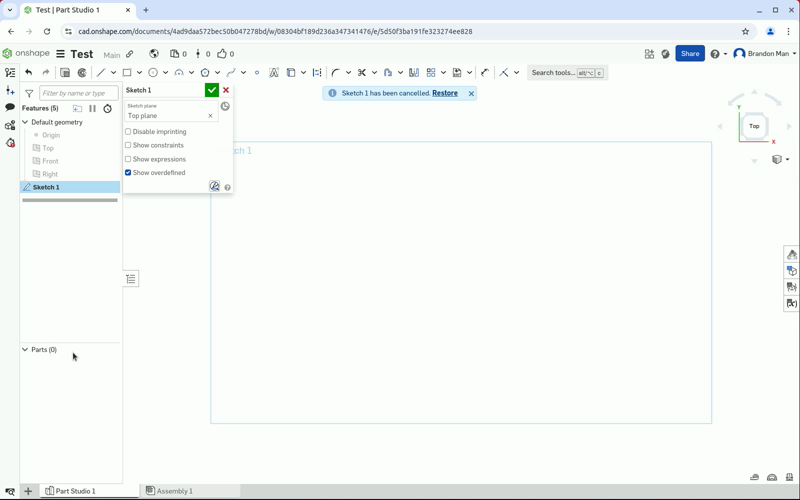
key(y)
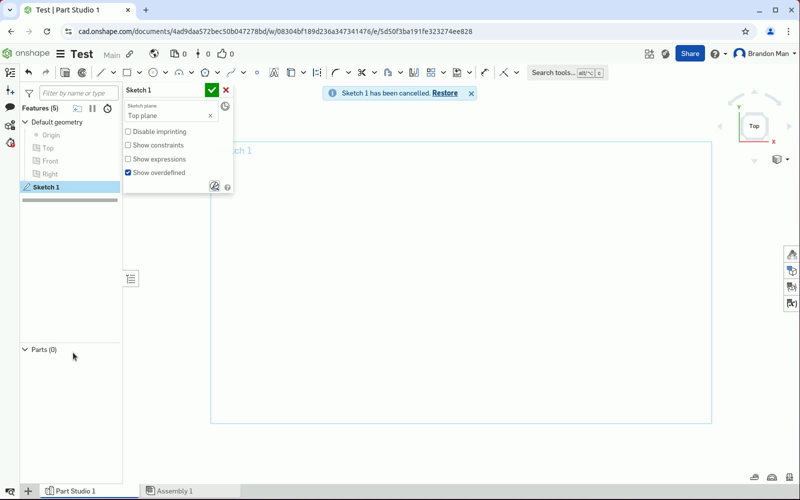
key(l)
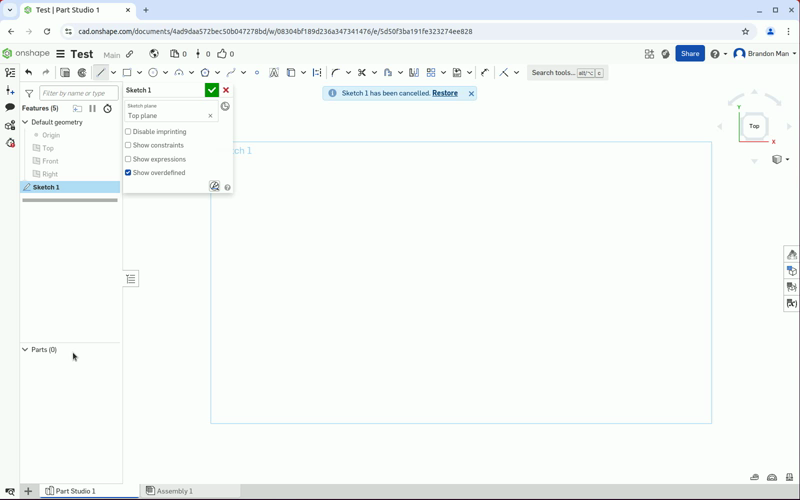
key_down(shift)
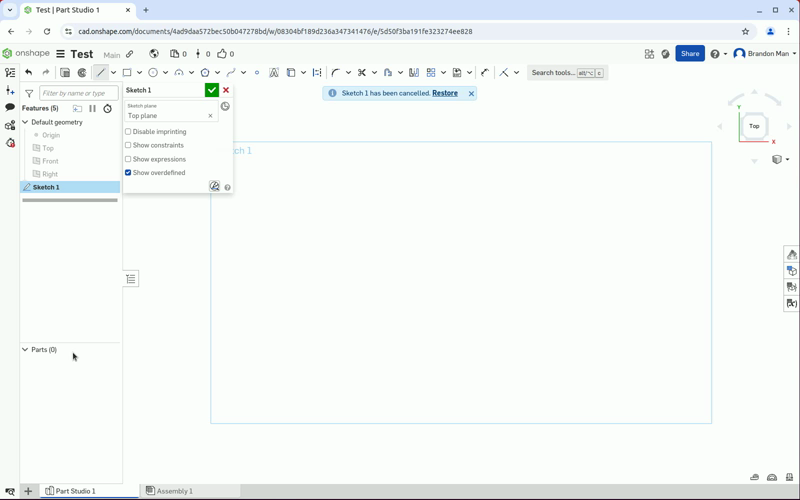
mouse_move(348, 307)
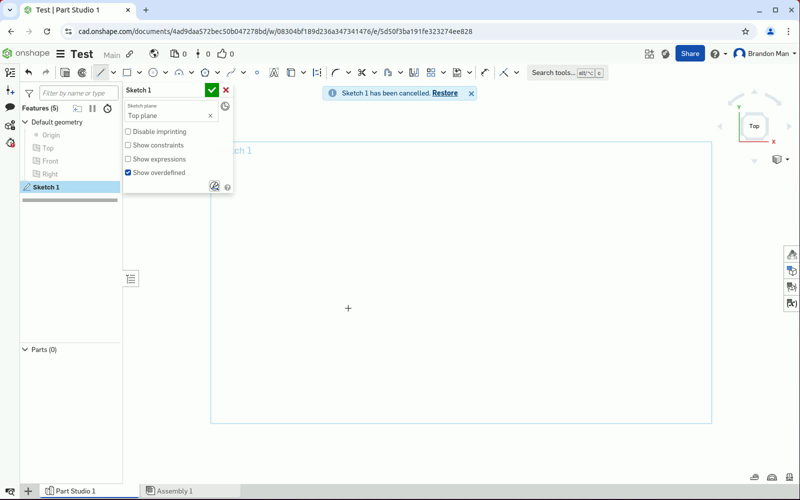
click(348, 307)
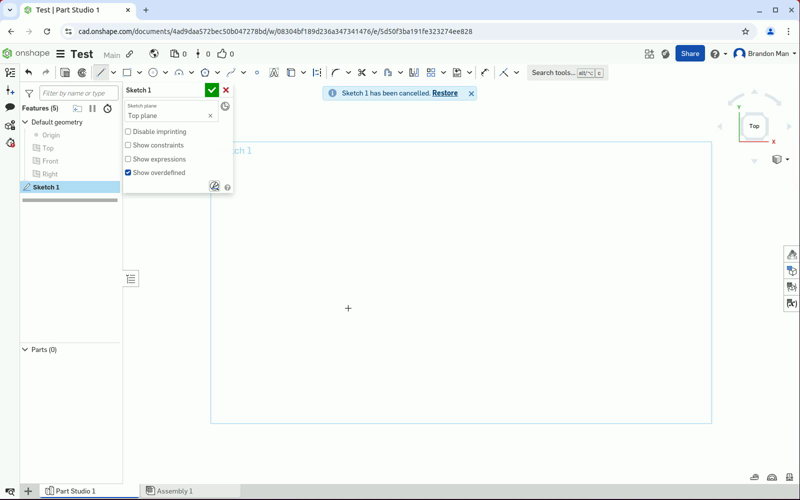
key_up(shift)
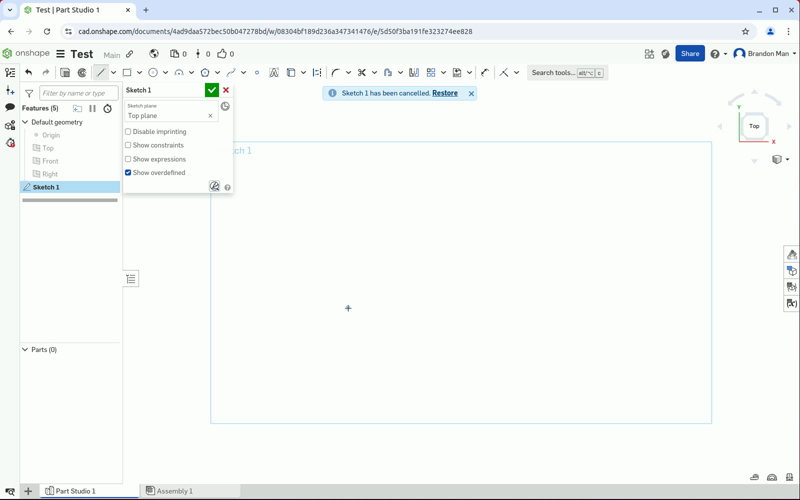
key_down(shift)
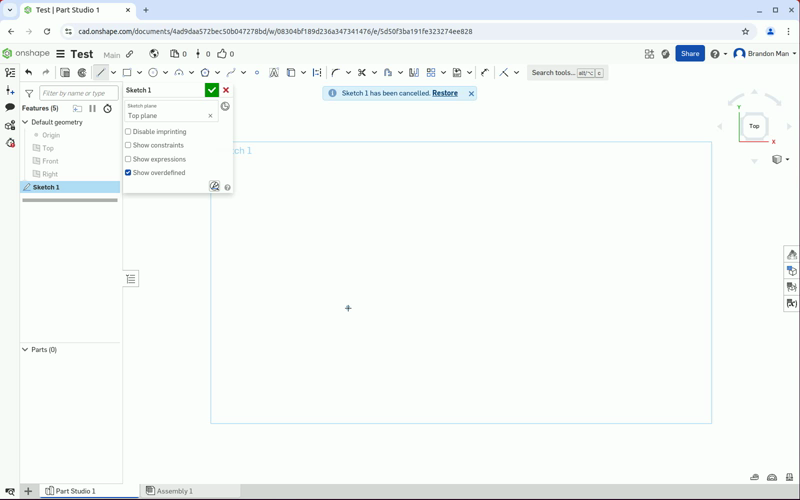
mouse_move(564, 307)
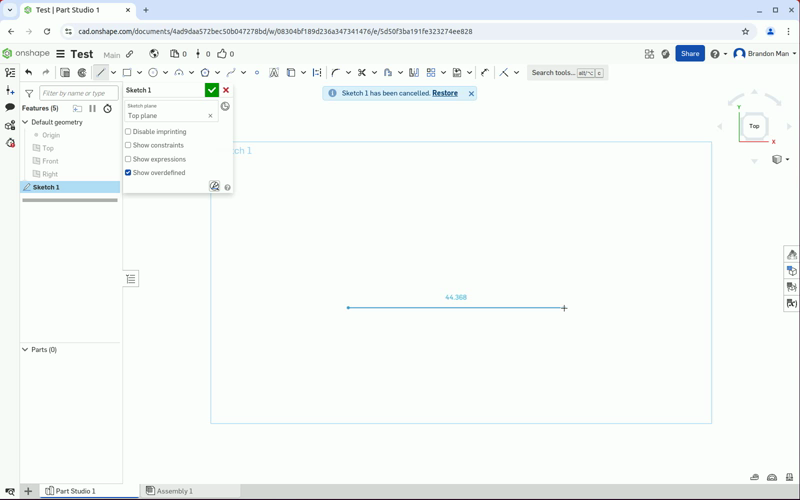
click(564, 307)
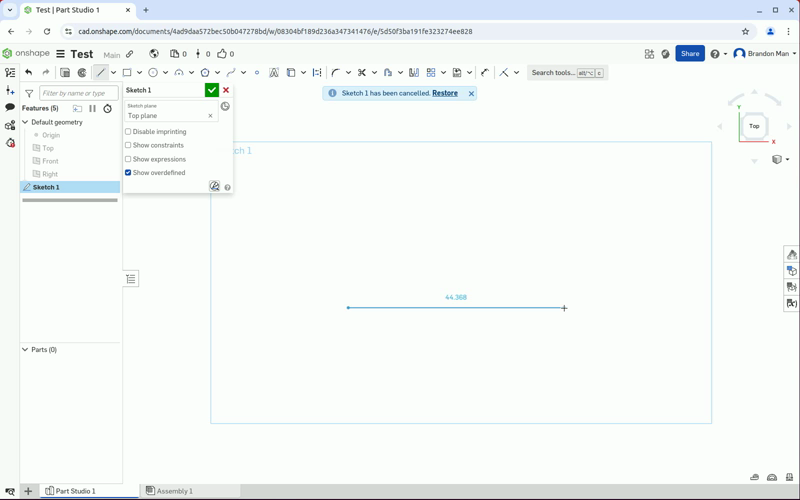
key_up(shift)
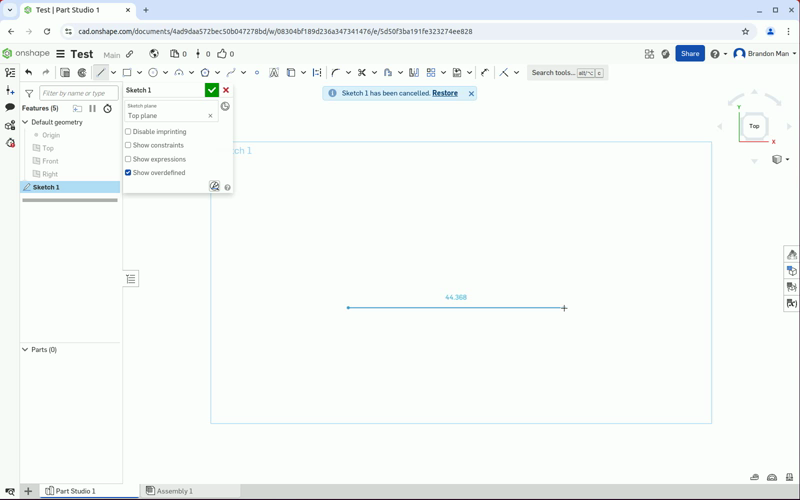
key_down(shift)
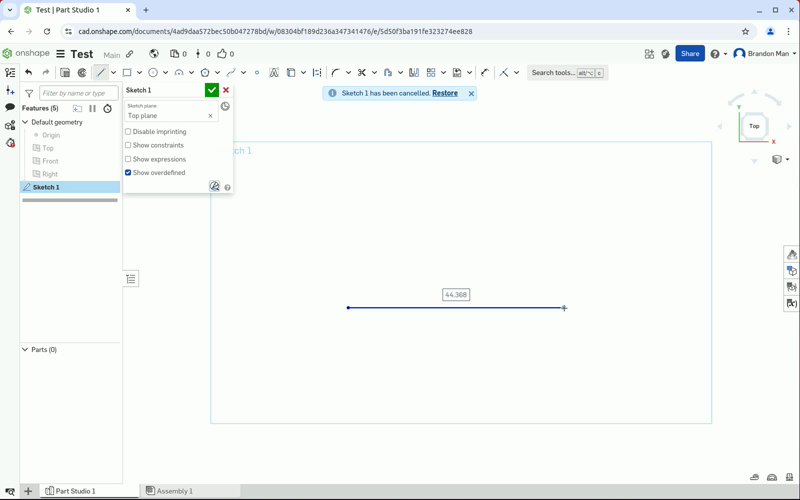
mouse_move(564, 175)
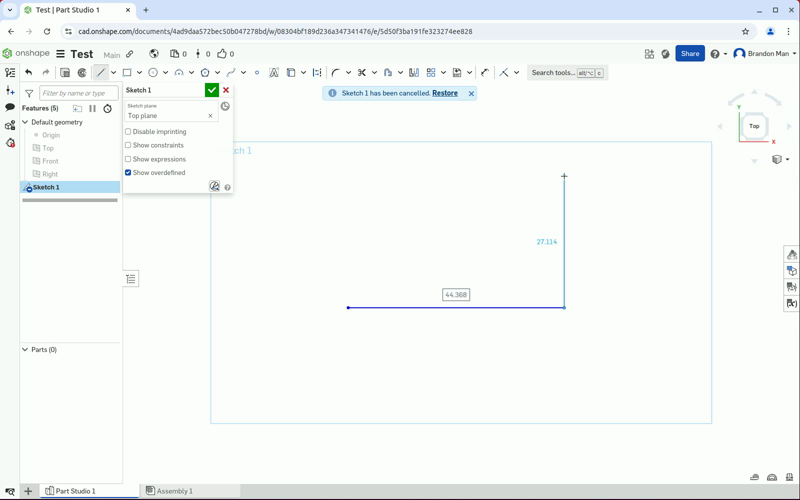
click(564, 175)
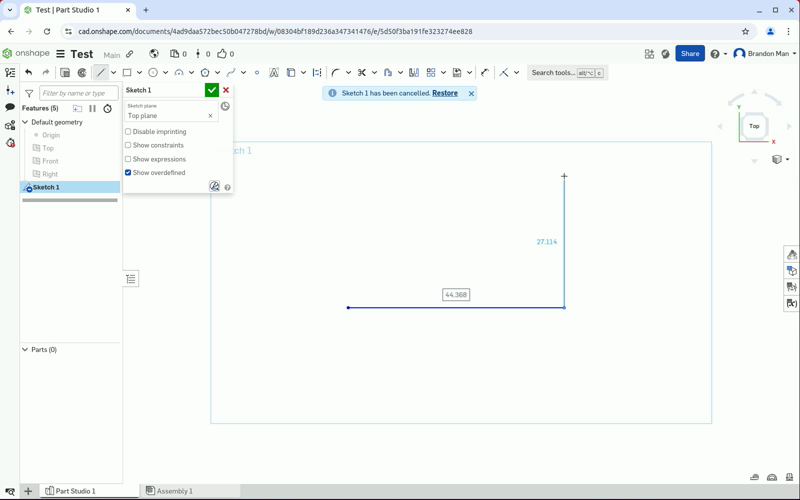
key_up(shift)
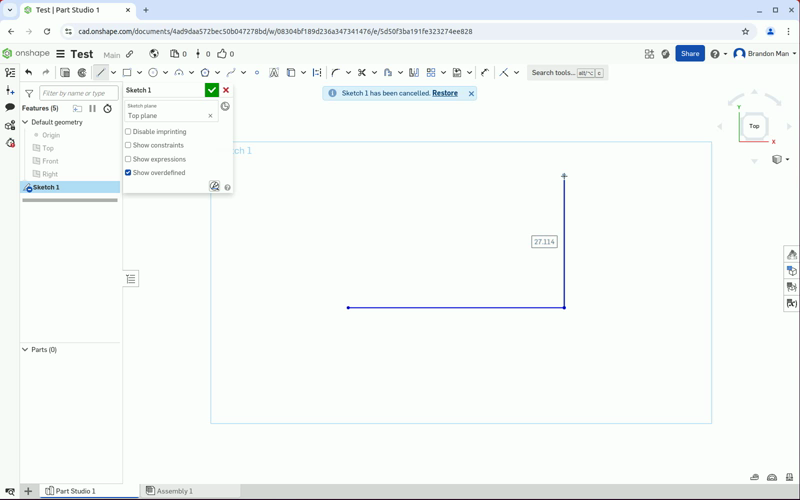
key_down(shift)
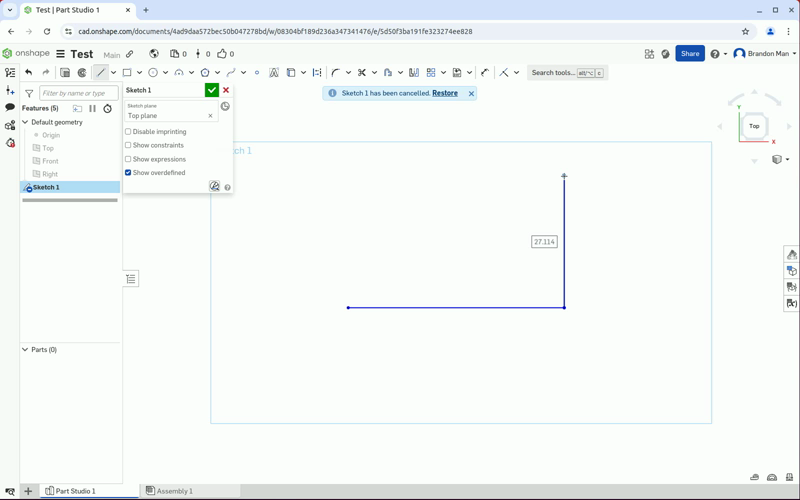
mouse_move(348, 175)
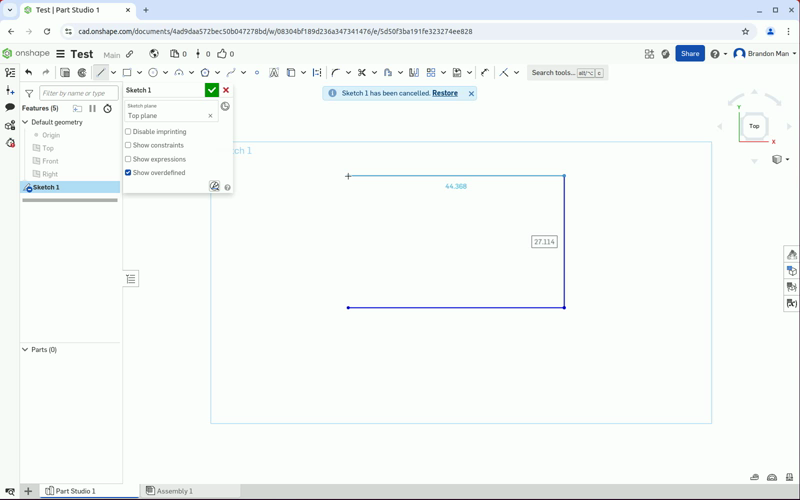
click(348, 175)
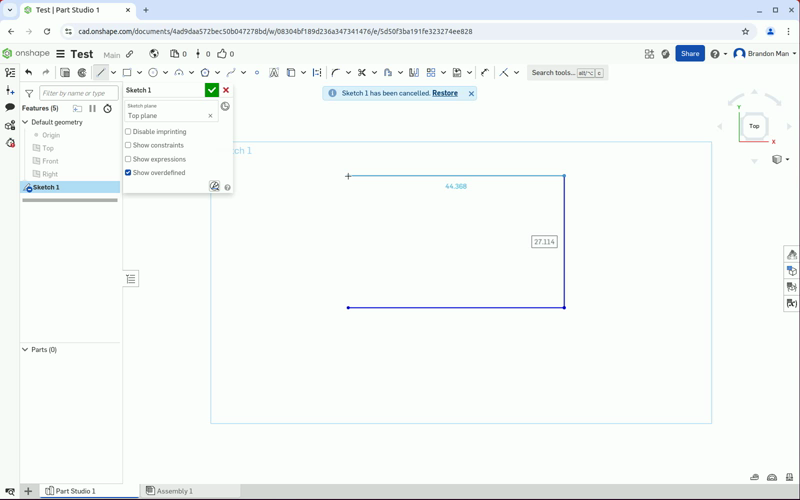
key_up(shift)
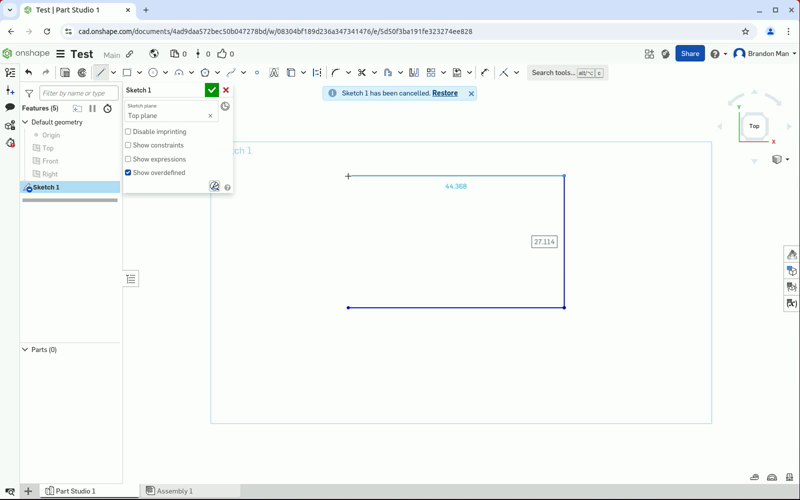
key_down(shift)
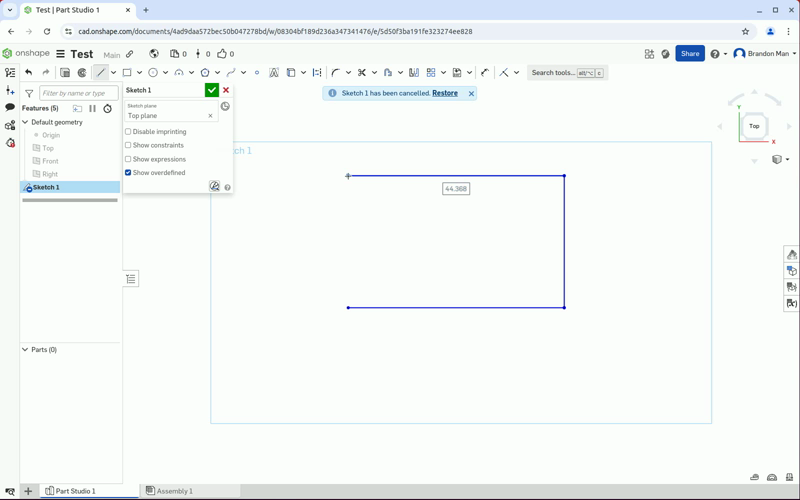
mouse_move(348, 307)
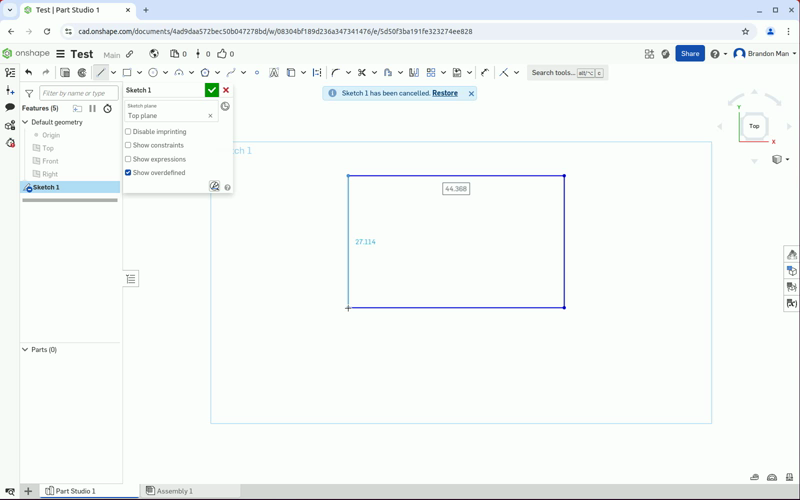
key_up(shift)
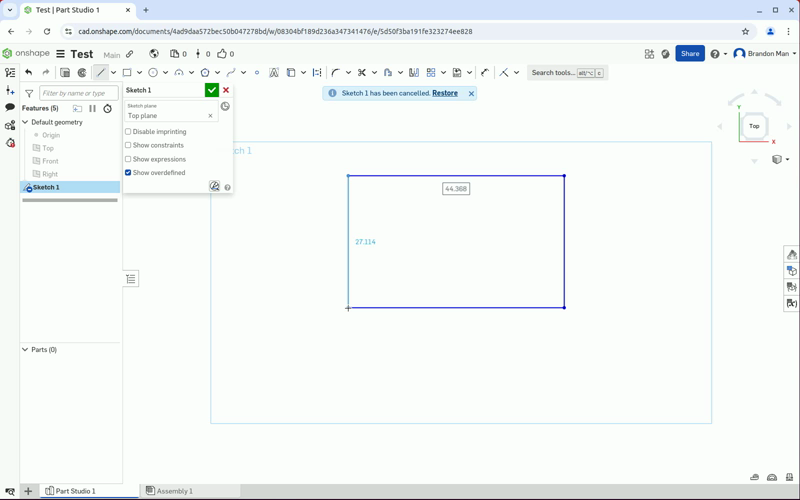
click(348, 307)
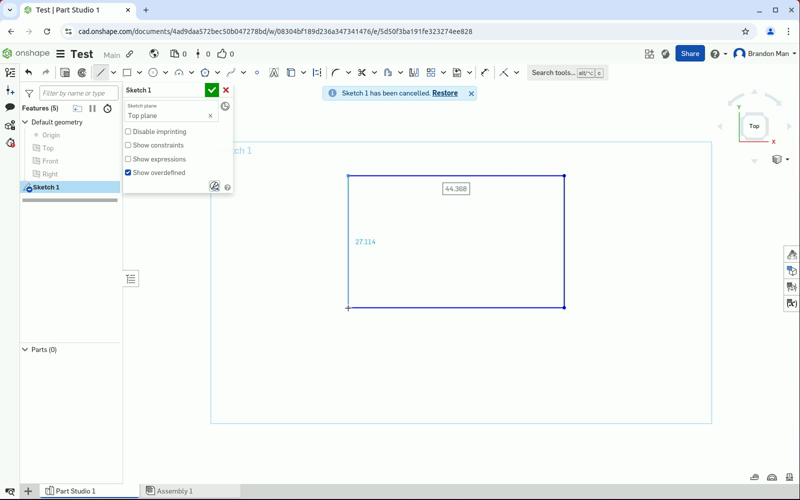
key(esc)
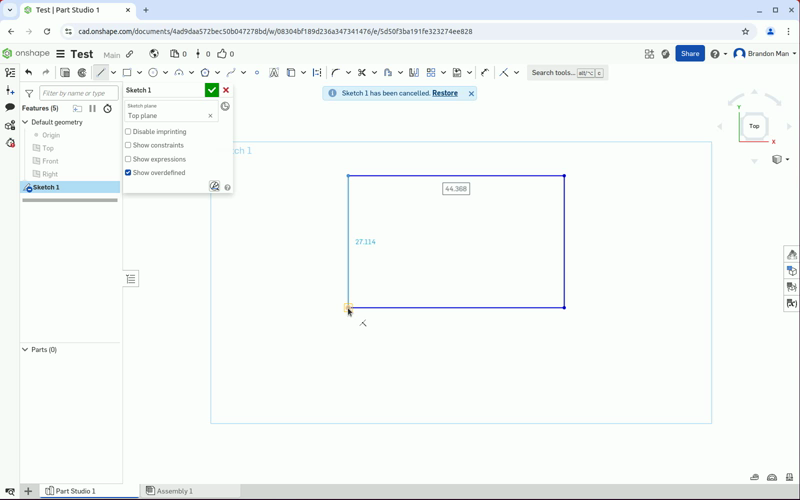
mouse_move(522, 286)
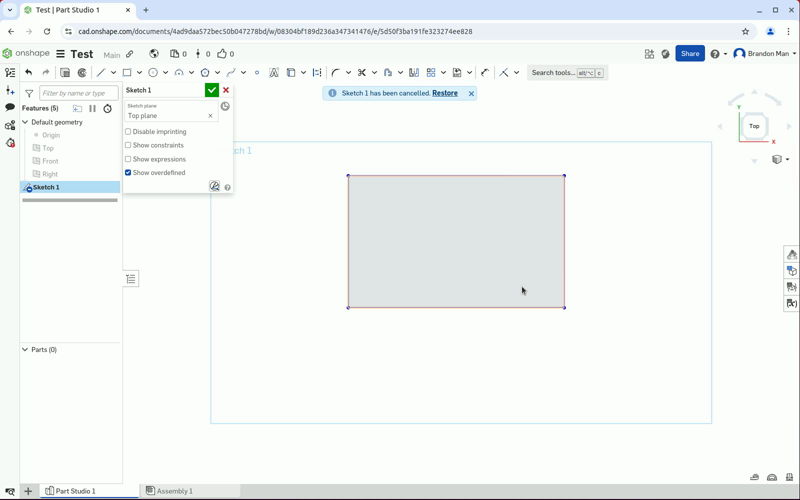
click(522, 286)
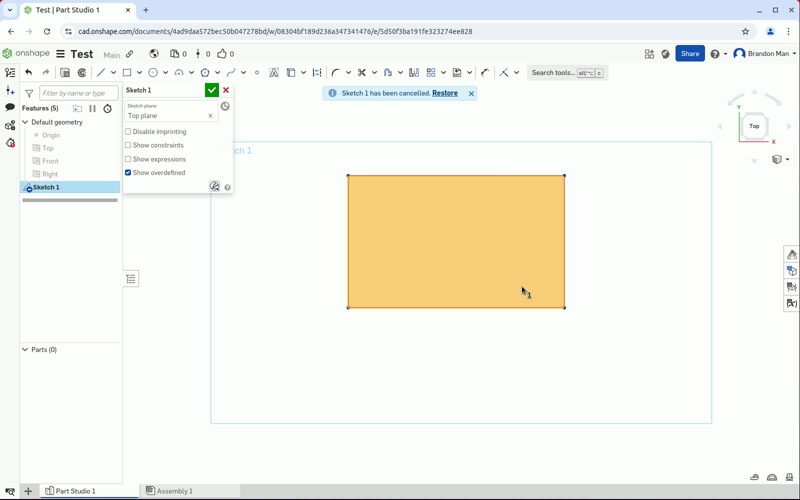
mouse_move(73, 352)
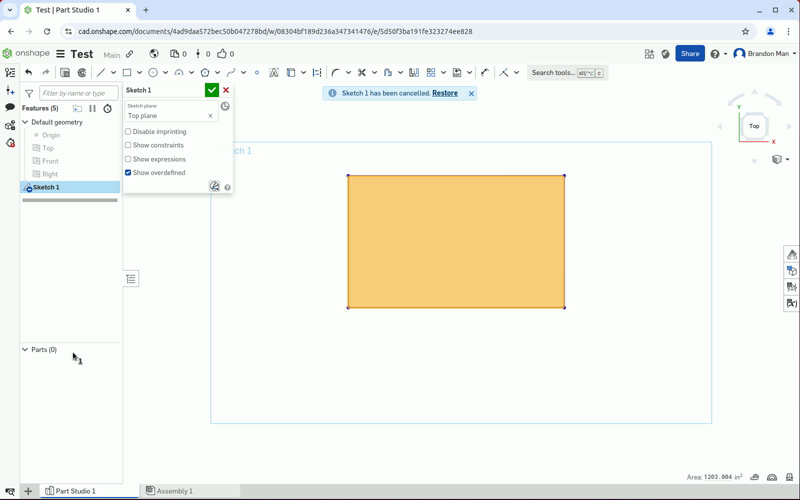
key(shift+y)
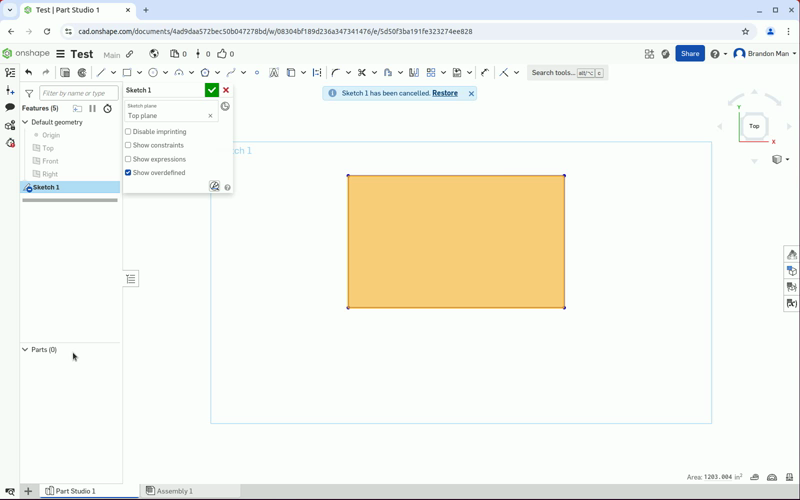
key(shift+e)
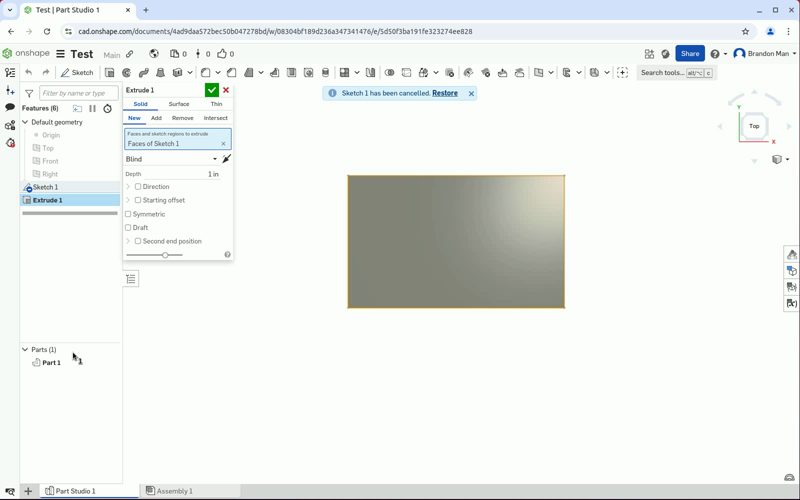
mouse_move(143, 106)
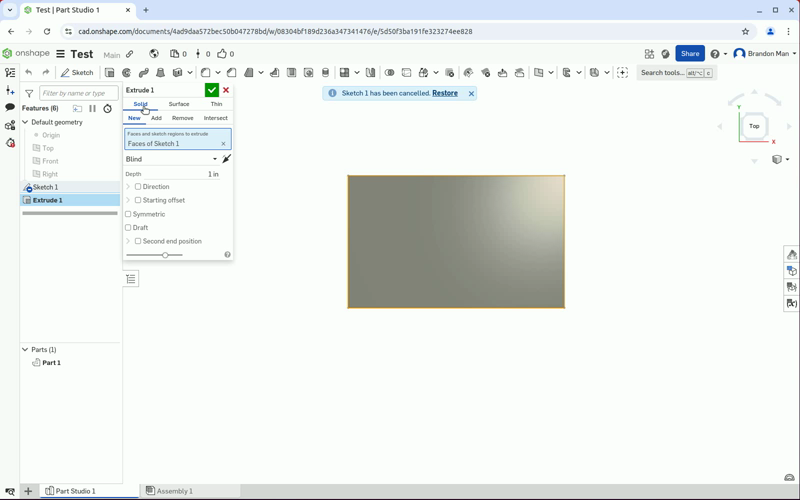
click(143, 106)
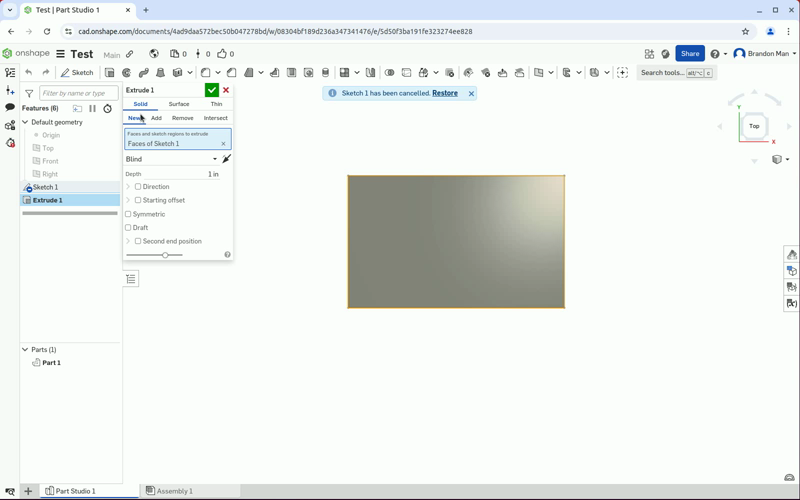
mouse_move(137, 120)
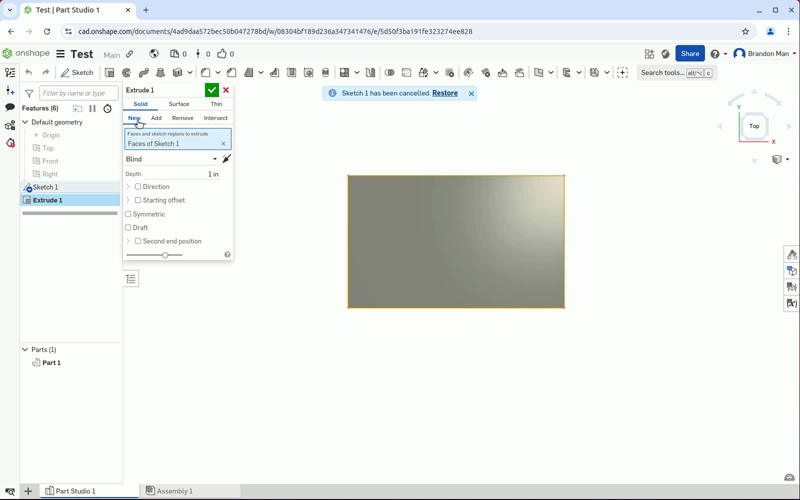
click(137, 120)
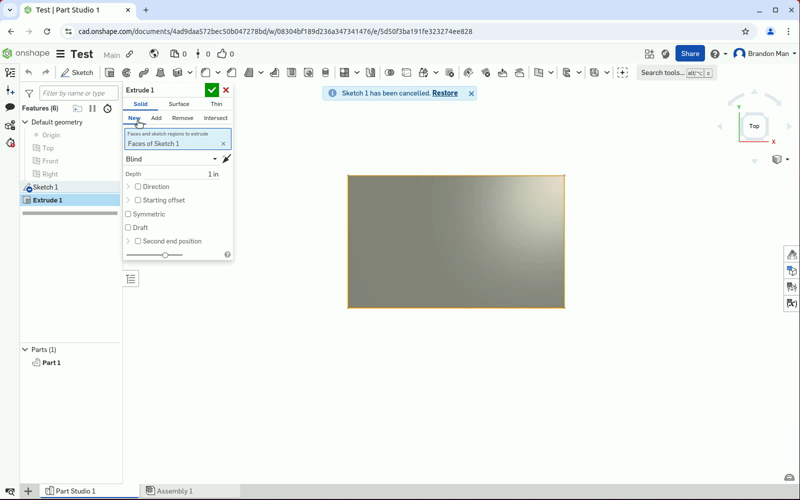
key(tab, 4)
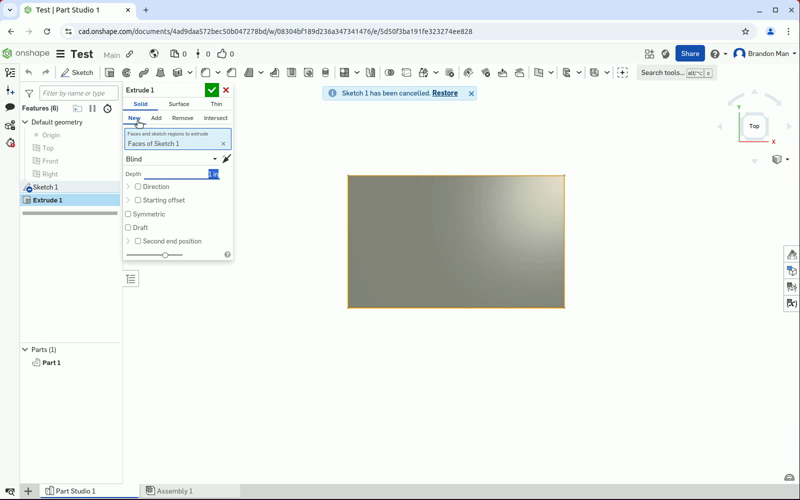
text(5.777)
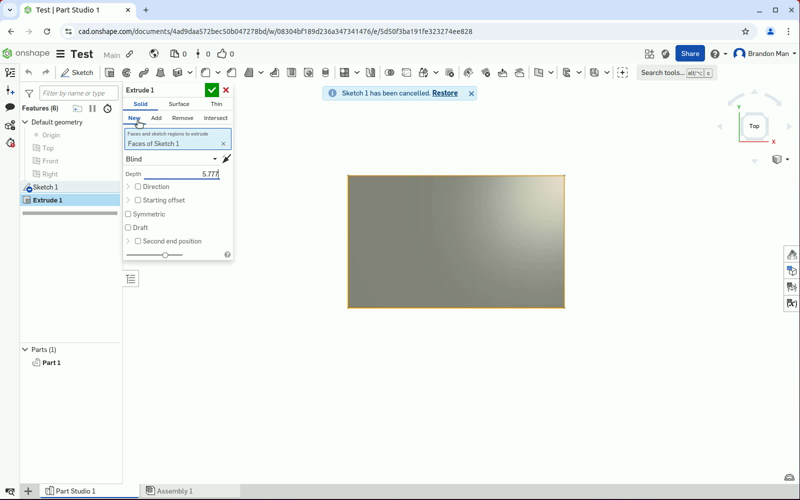
key(enter)
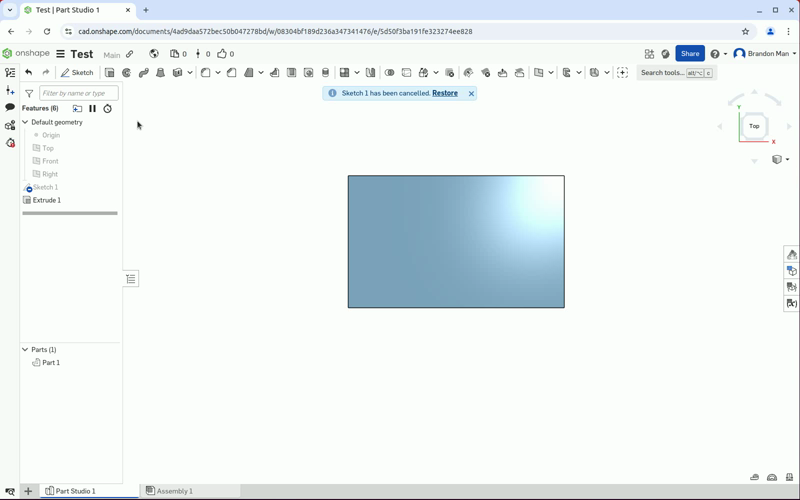
key(shift+h)
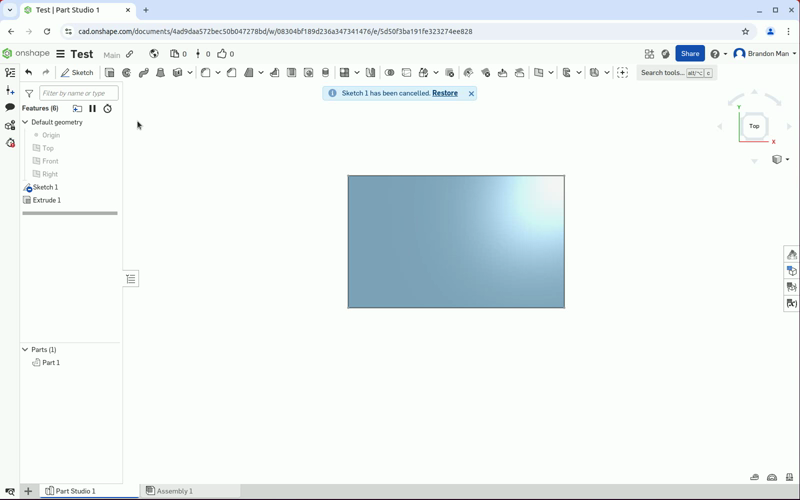
key(shift+h)
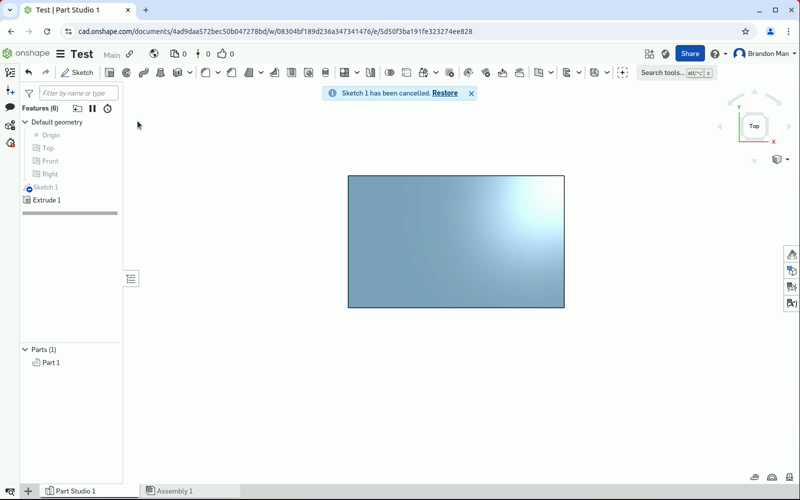
mouse_move(73, 189)
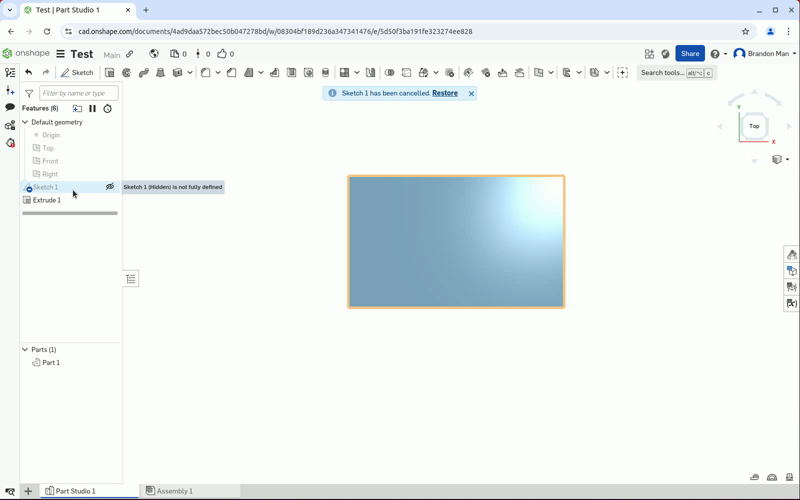
click(73, 189)
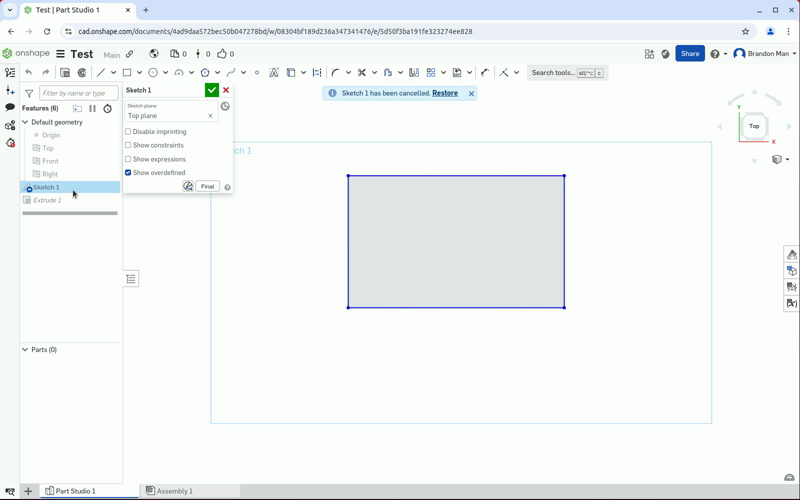
mouse_move(229, 92)
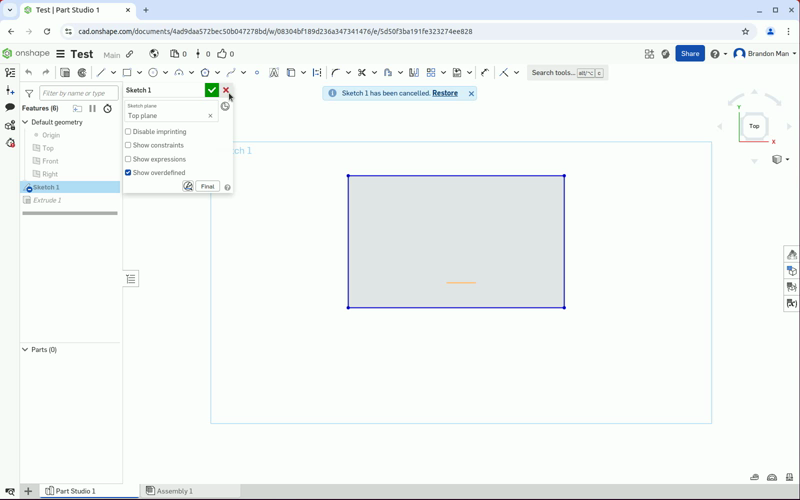
click(229, 92)
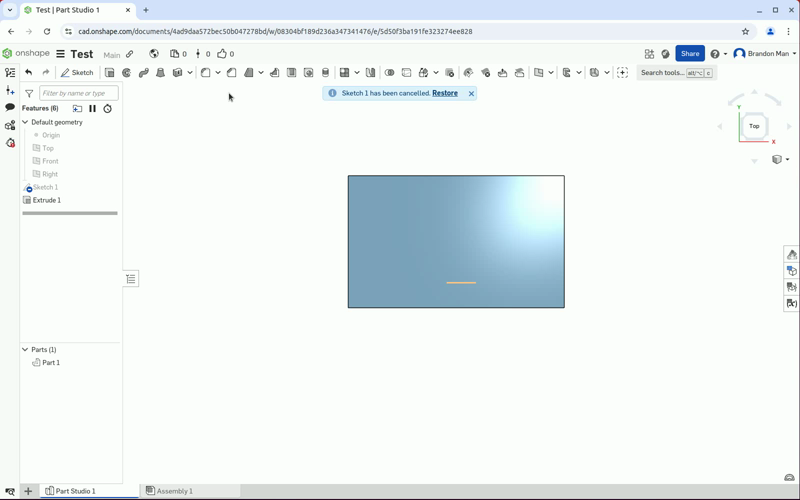
mouse_move(541, 75)
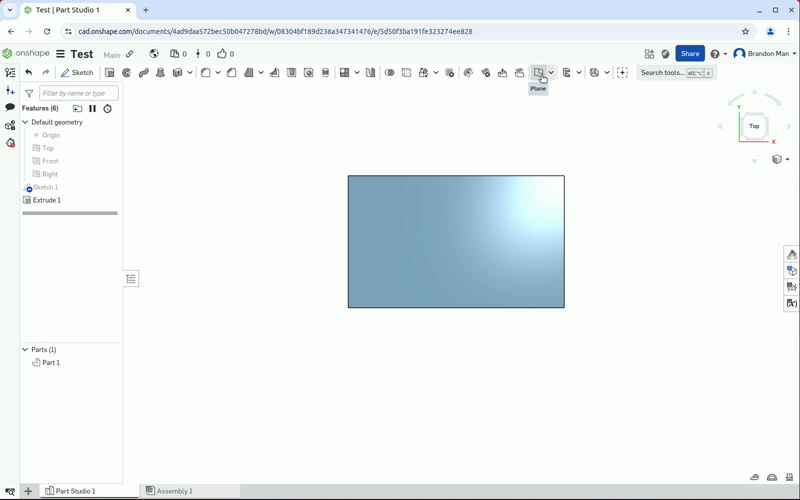
click(541, 75)
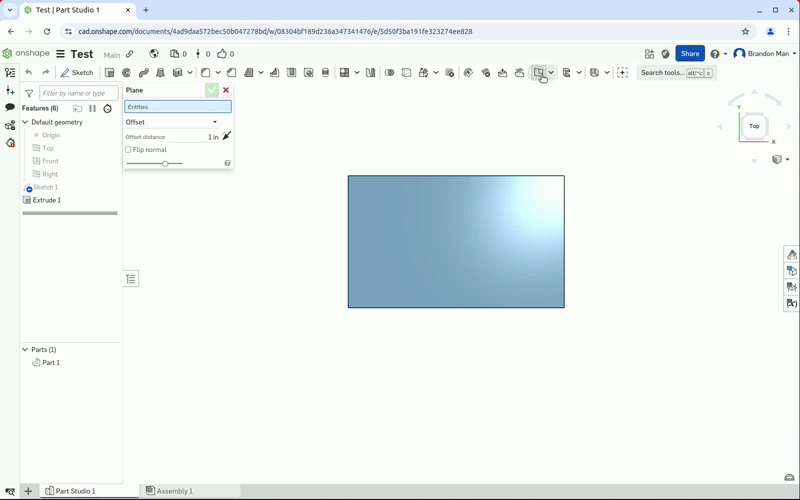
mouse_move(73, 150)
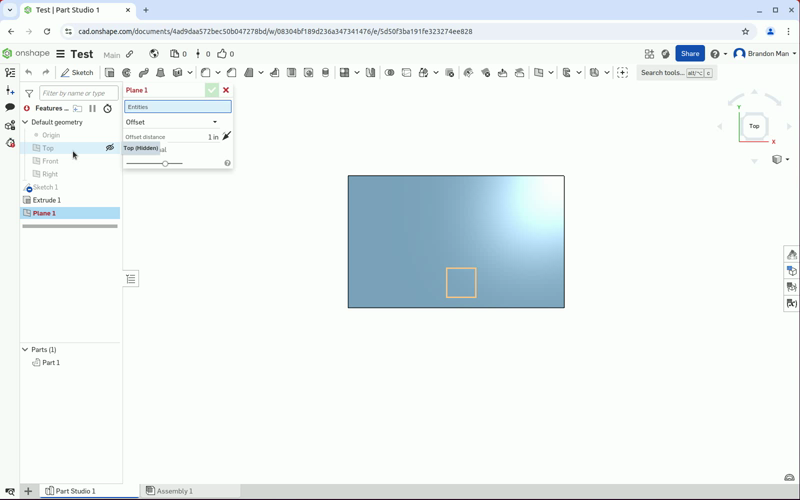
click(73, 150)
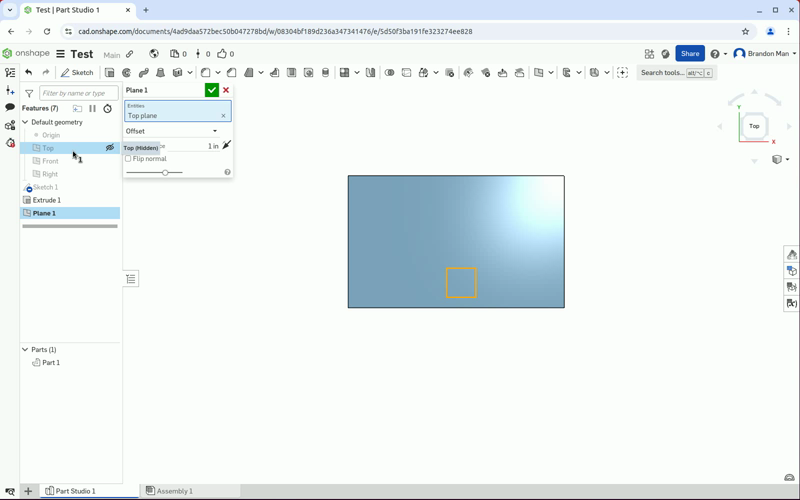
key(tab, 2)
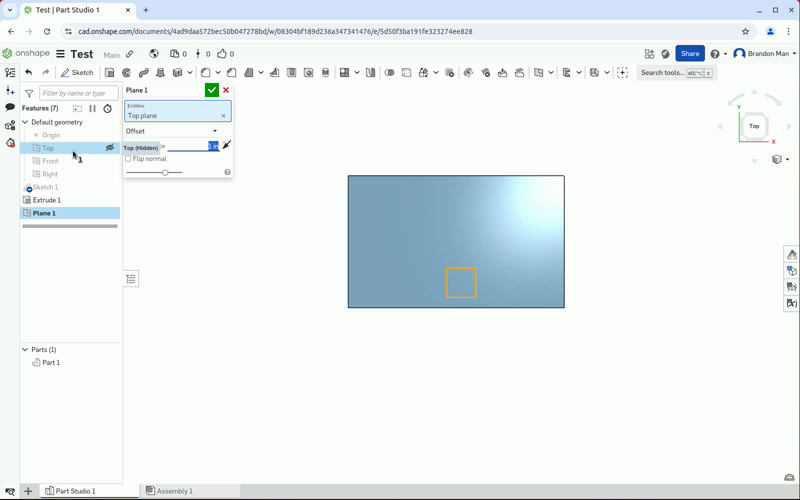
text(5.792)
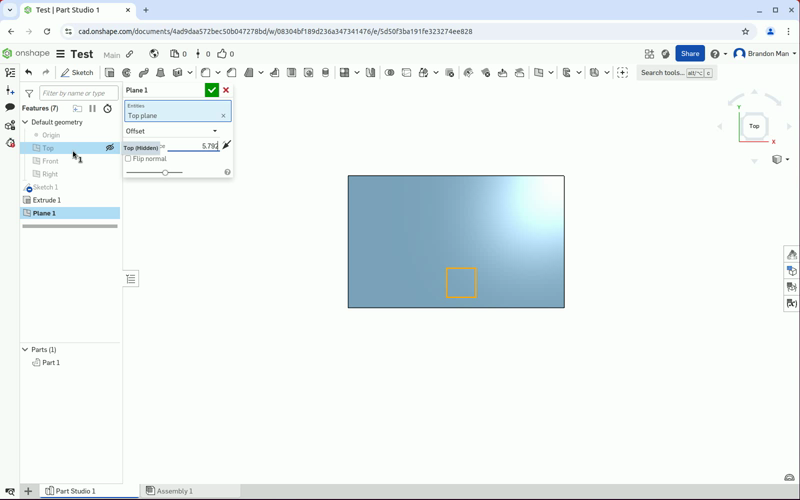
key(enter, 2)
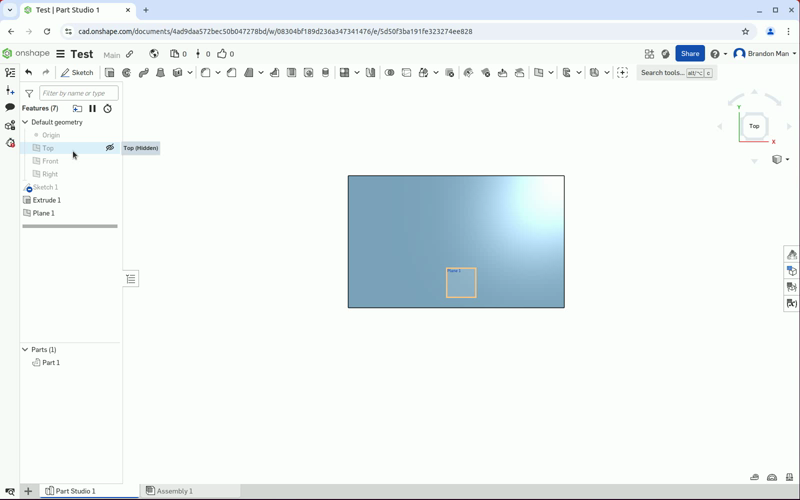
key(shift+s)
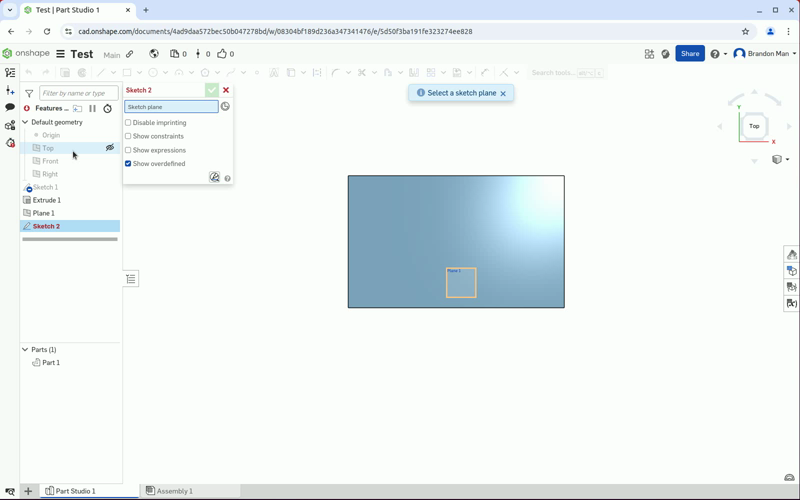
mouse_move(73, 215)
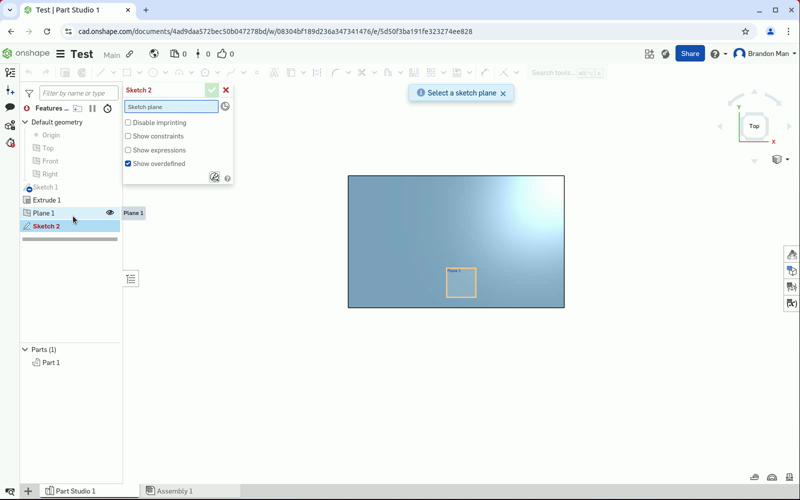
click(73, 215)
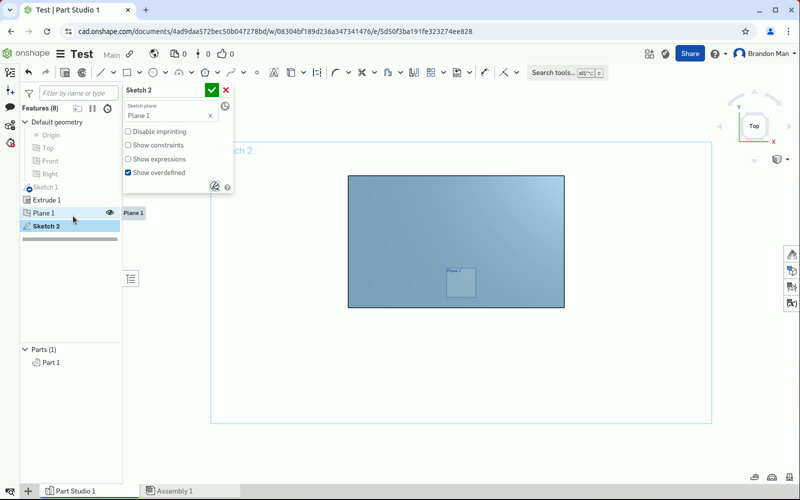
mouse_move(73, 352)
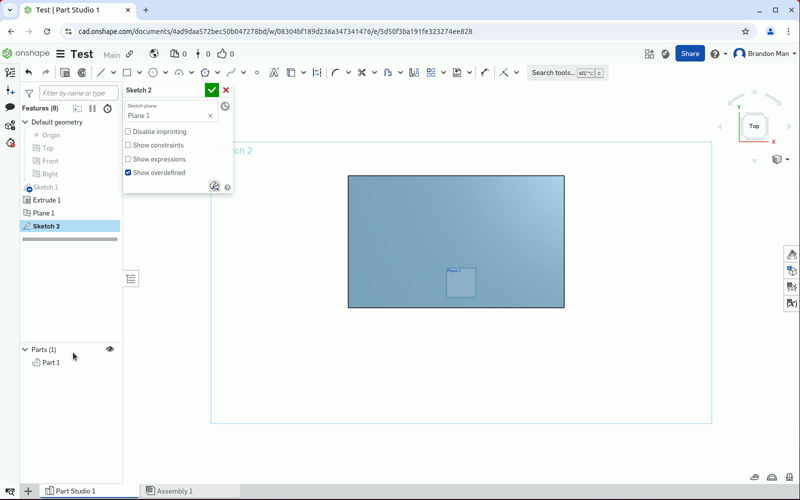
key(y)
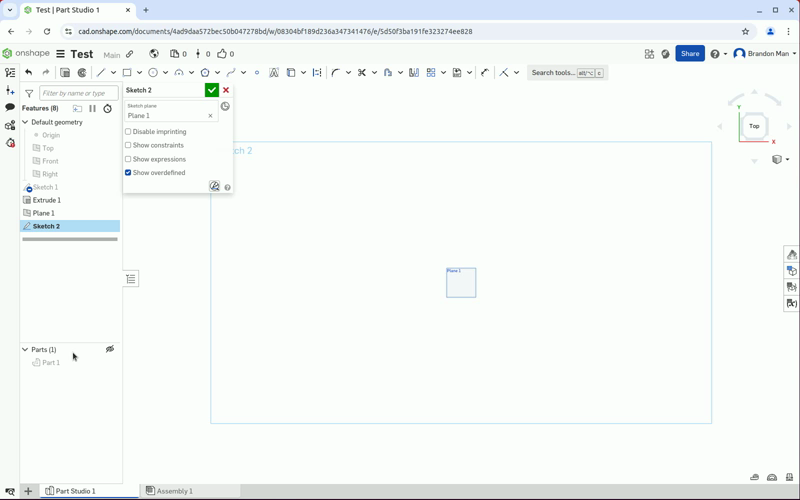
key(l)
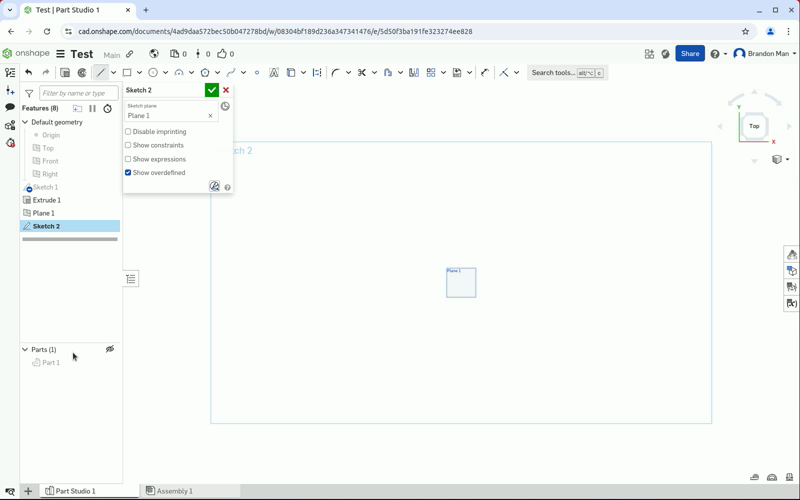
key_down(shift)
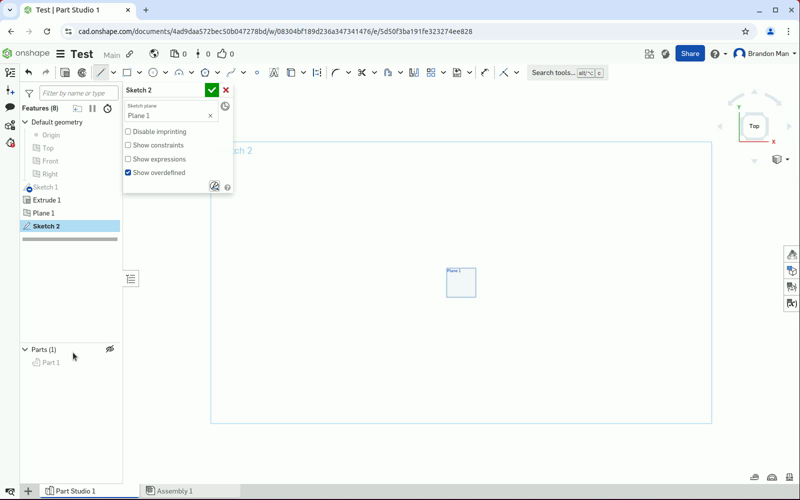
mouse_move(358, 298)
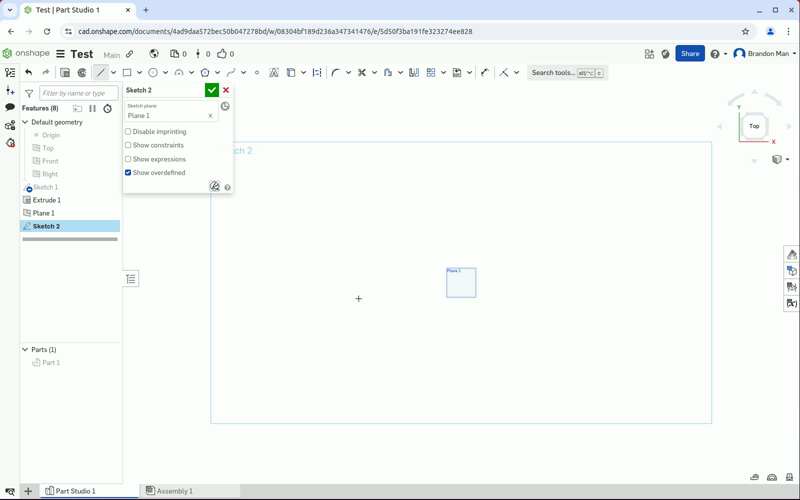
click(358, 298)
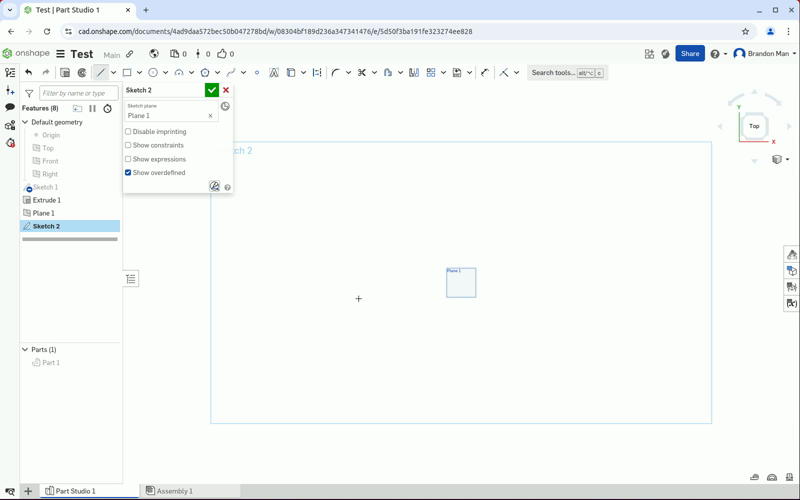
key_up(shift)
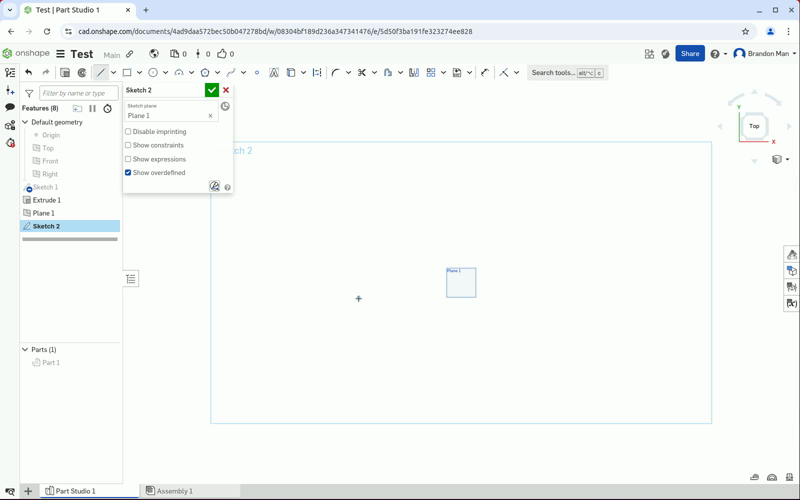
key_down(shift)
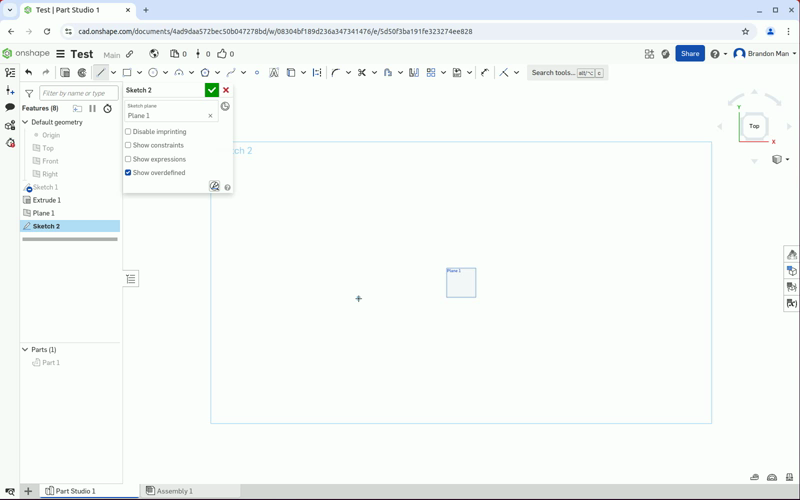
mouse_move(491, 298)
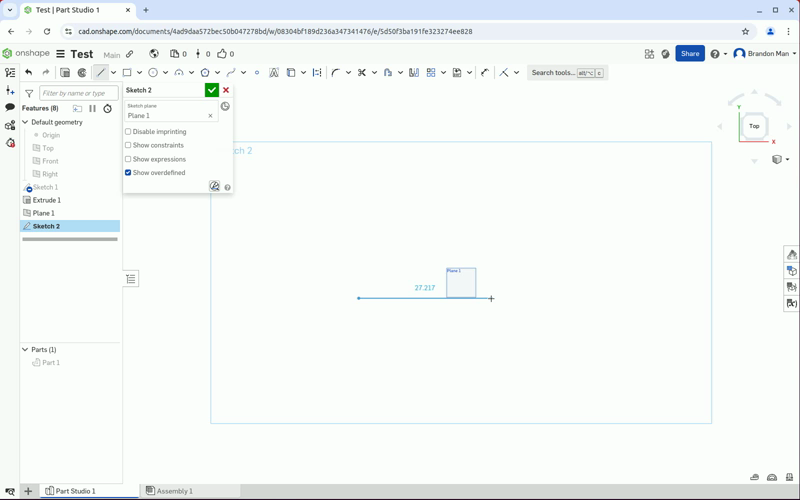
click(491, 298)
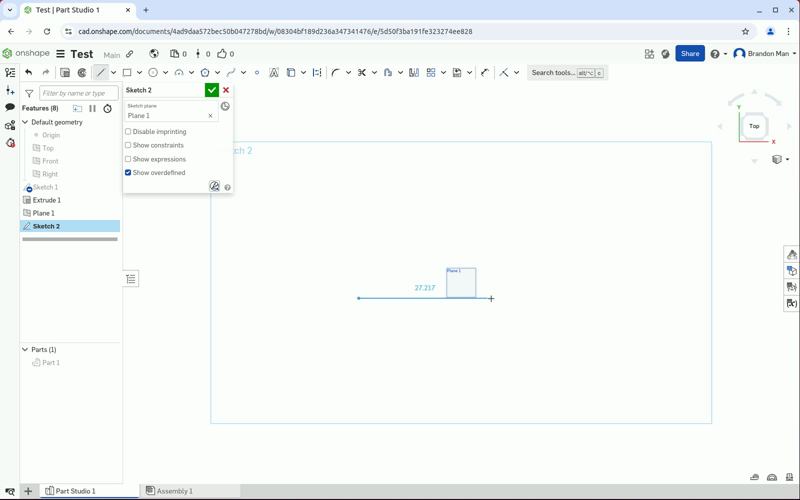
key_up(shift)
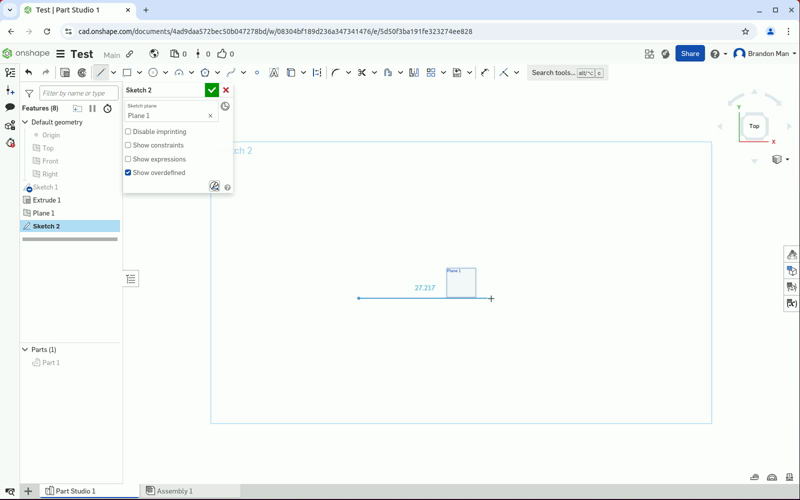
key_down(shift)
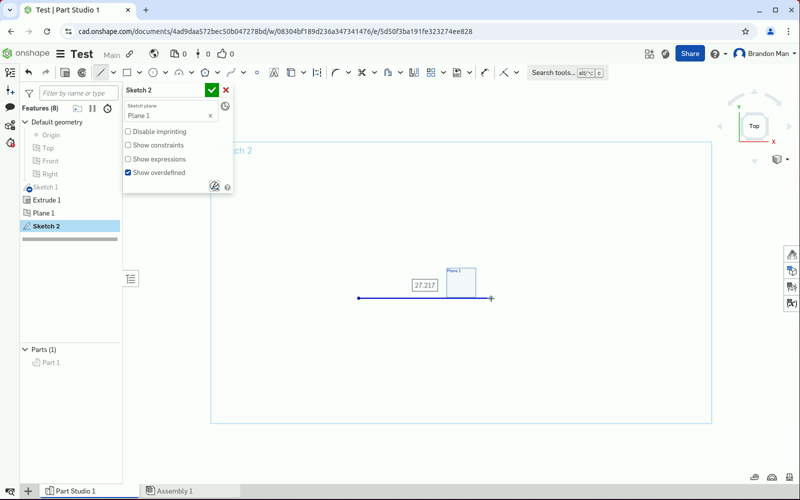
mouse_move(491, 182)
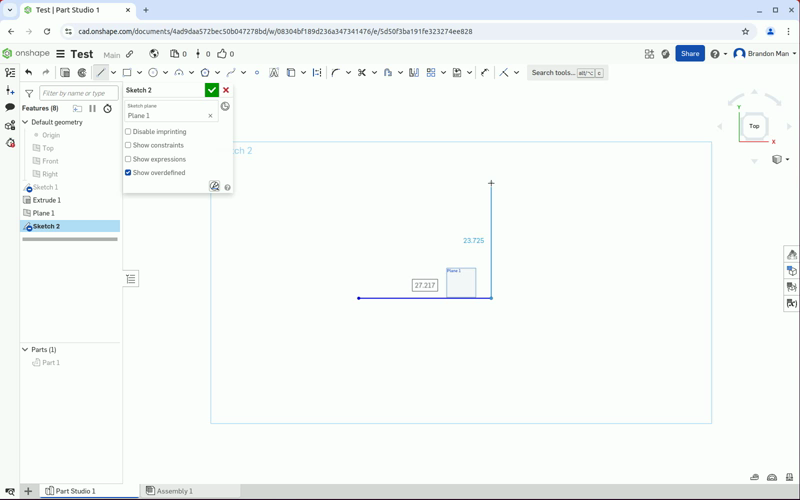
click(491, 182)
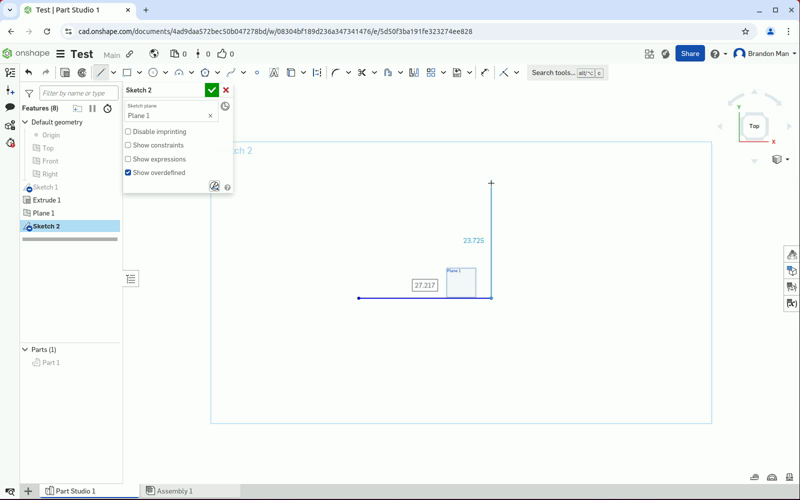
key_up(shift)
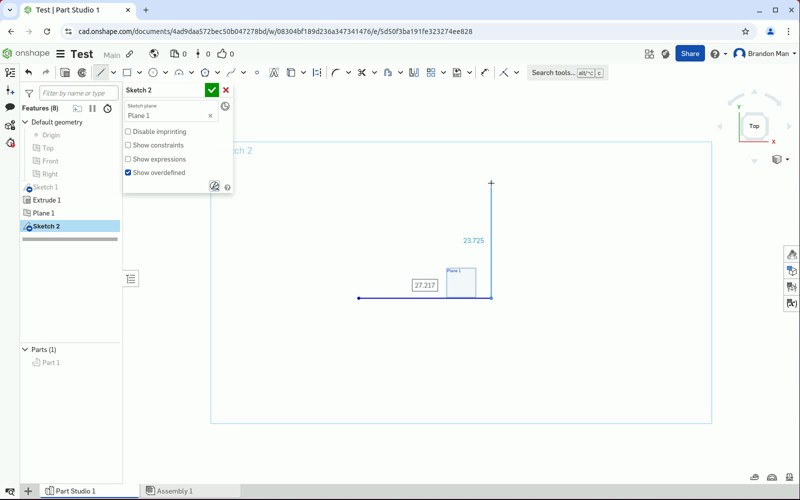
key_down(shift)
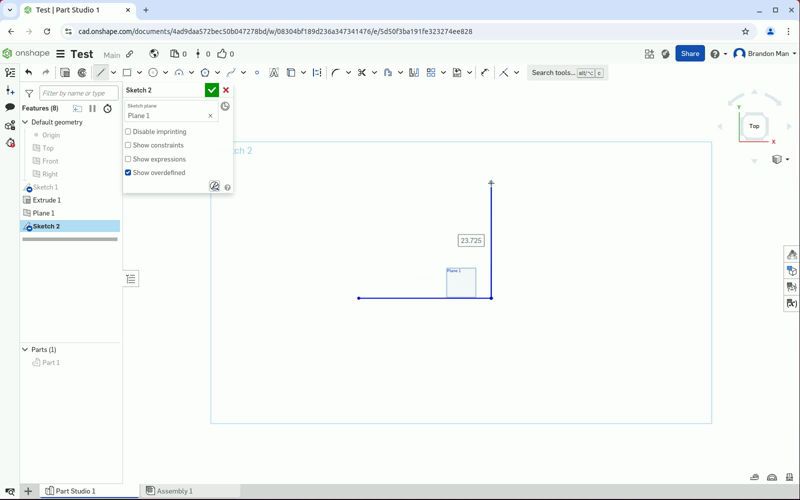
mouse_move(358, 182)
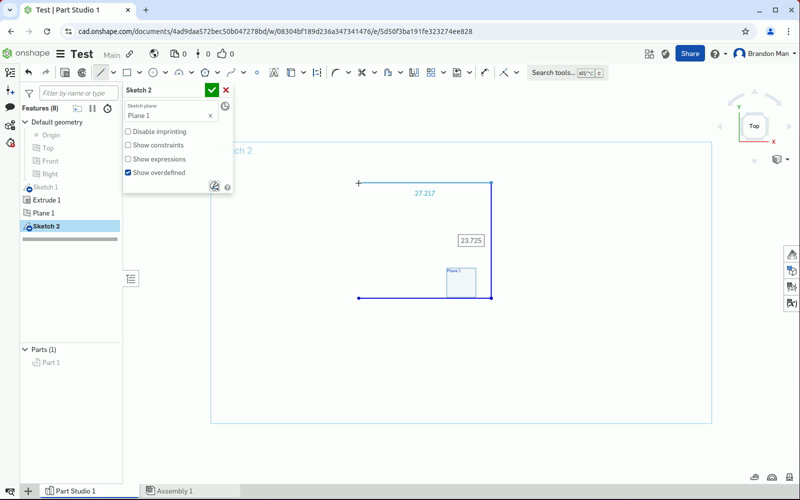
click(358, 182)
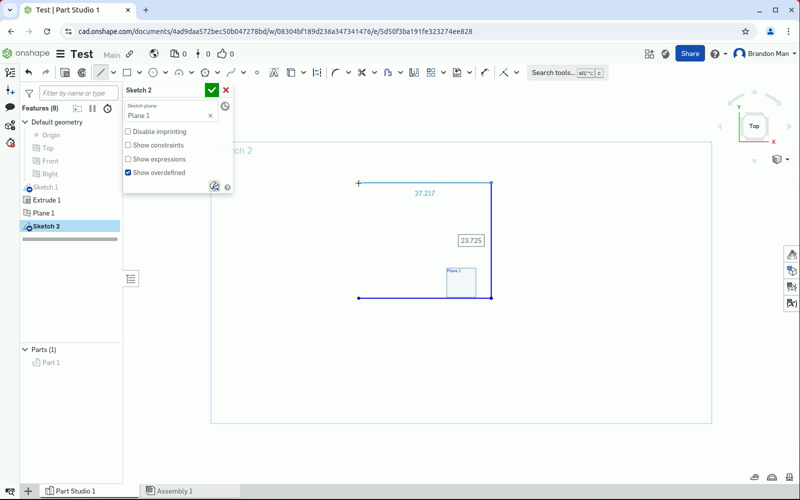
key_up(shift)
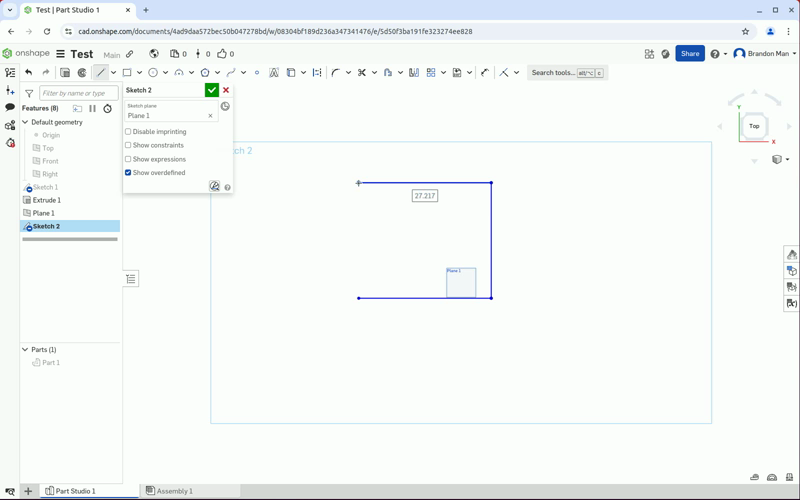
key_down(shift)
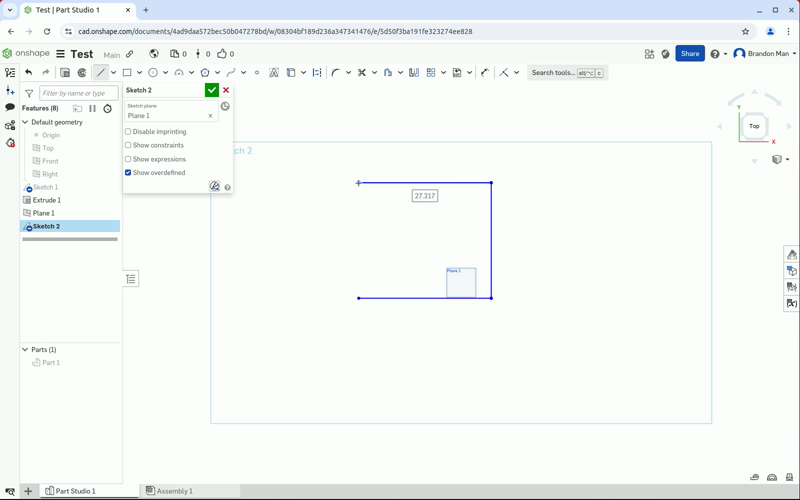
mouse_move(358, 298)
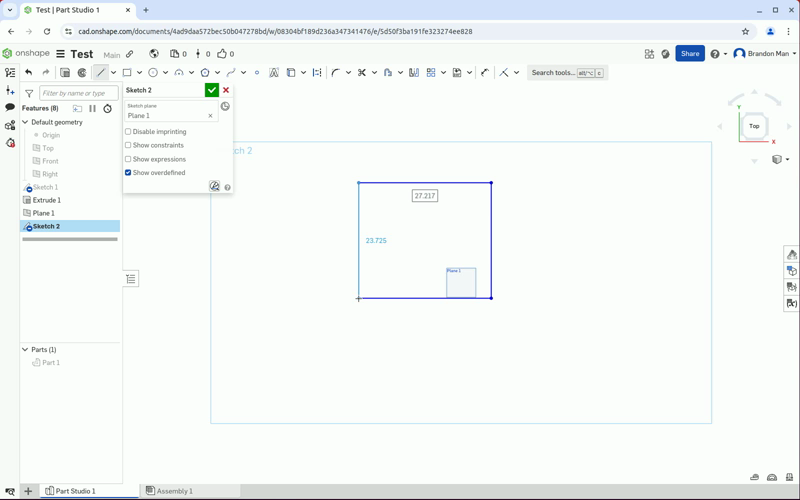
key_up(shift)
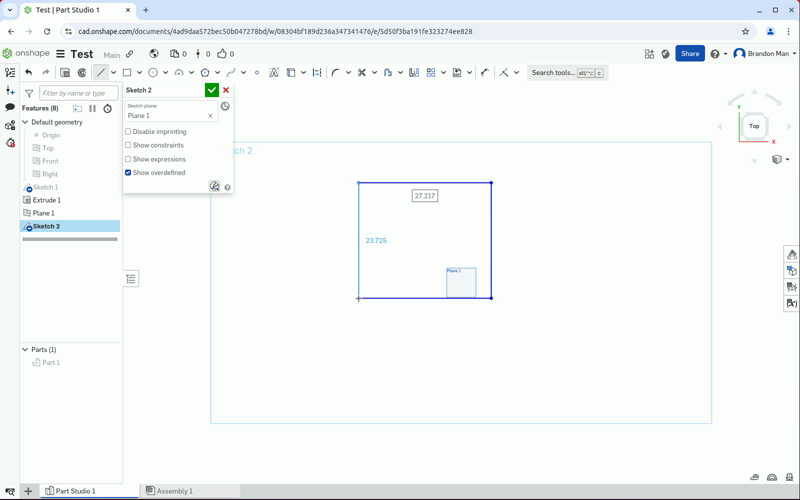
click(358, 298)
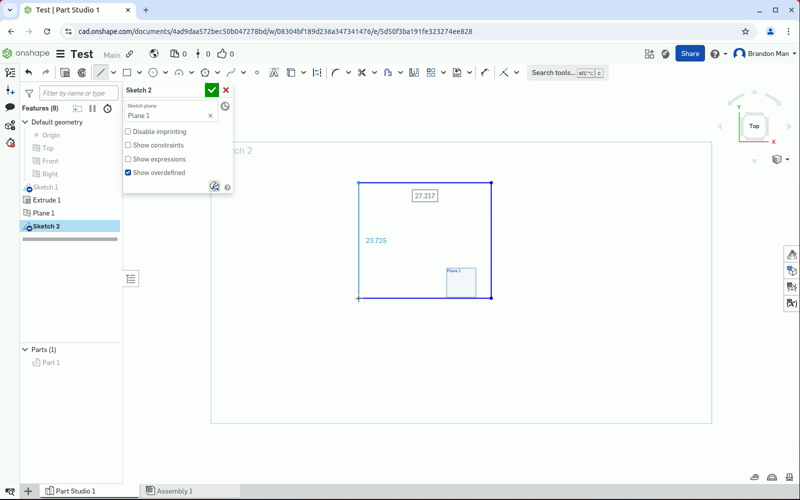
key(esc)
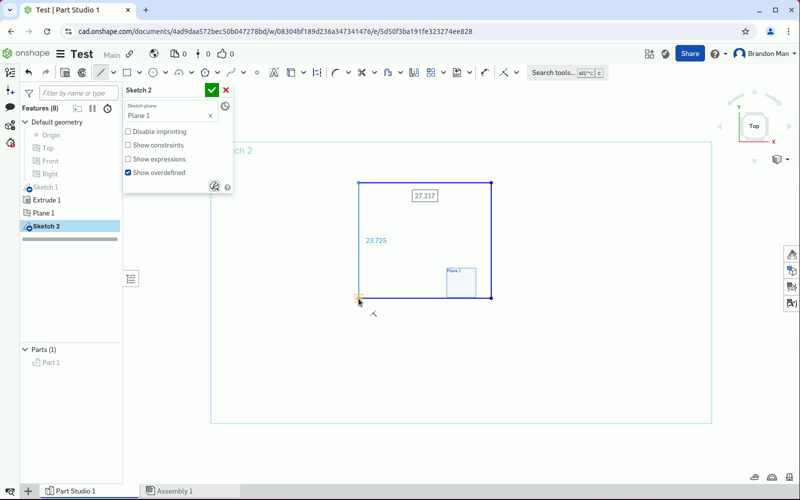
mouse_move(393, 233)
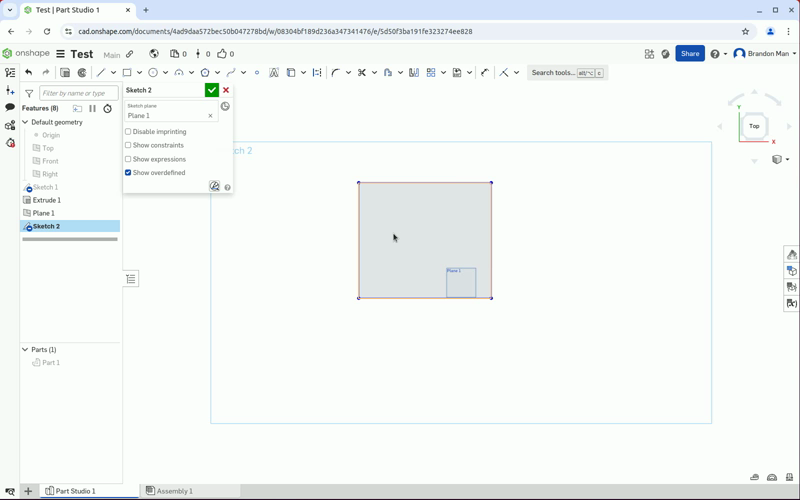
click(393, 233)
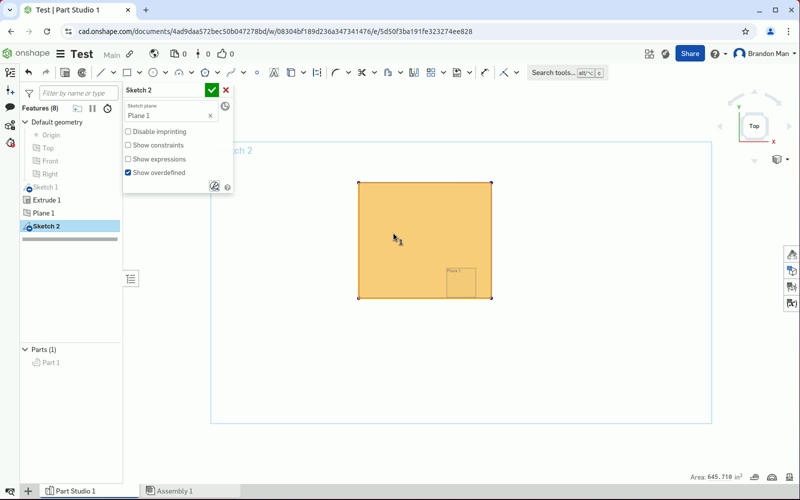
mouse_move(73, 352)
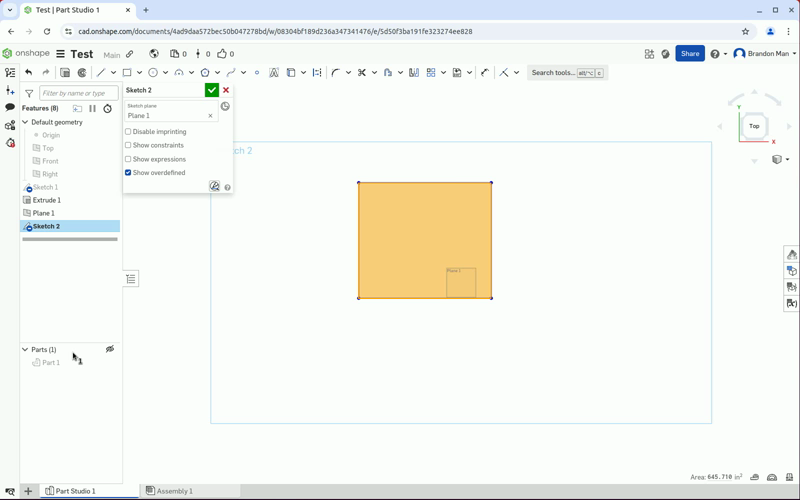
key(shift+y)
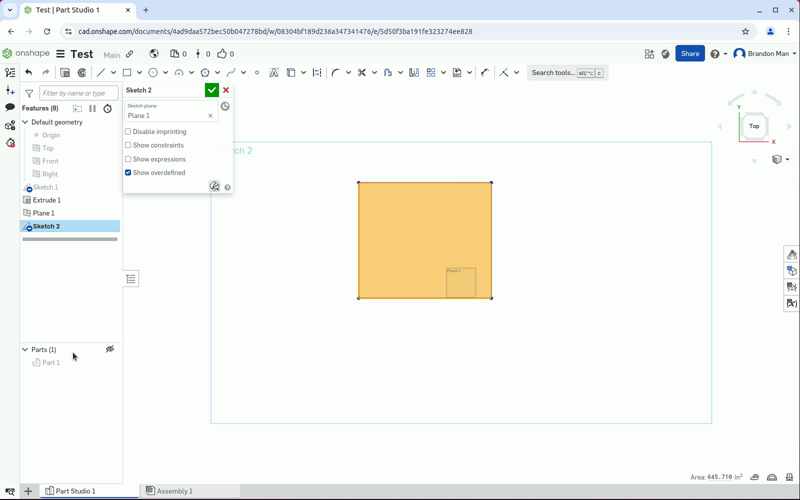
key(shift+e)
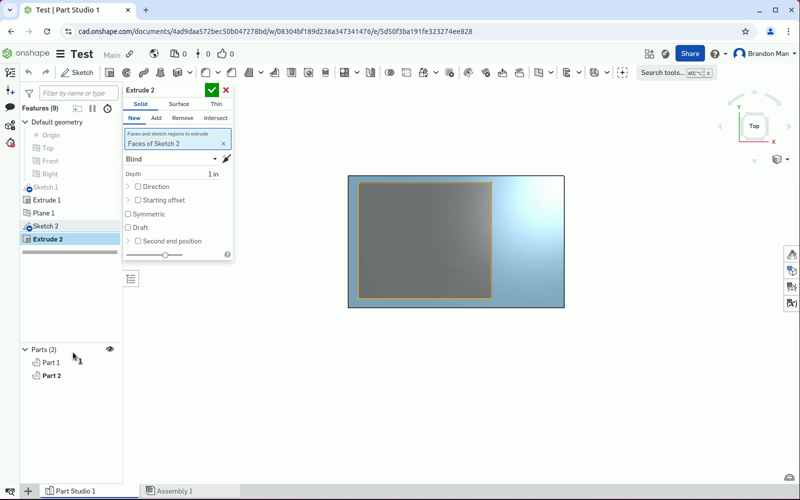
mouse_move(143, 106)
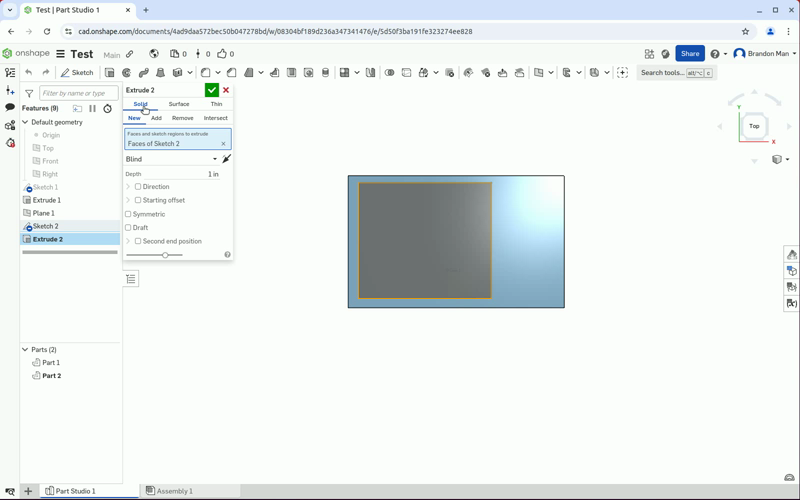
click(143, 106)
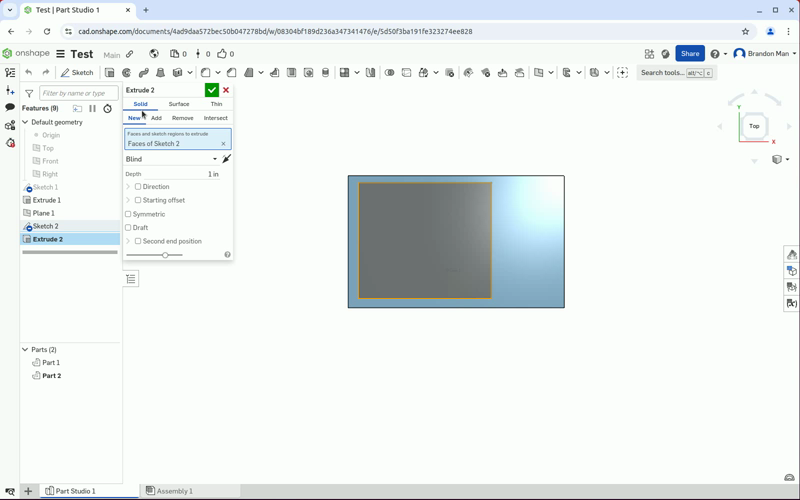
mouse_move(137, 120)
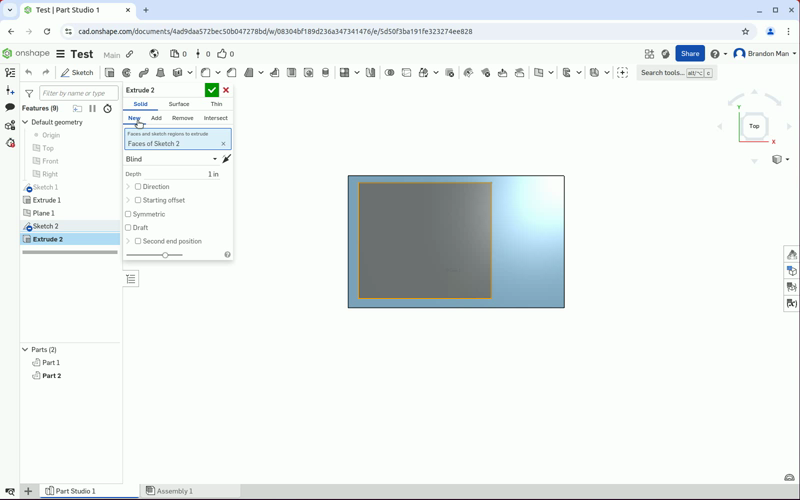
click(137, 120)
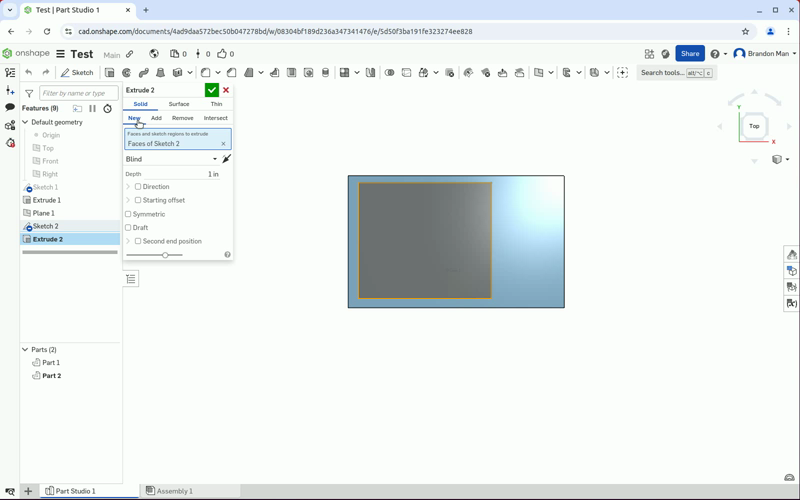
key(tab, 4)
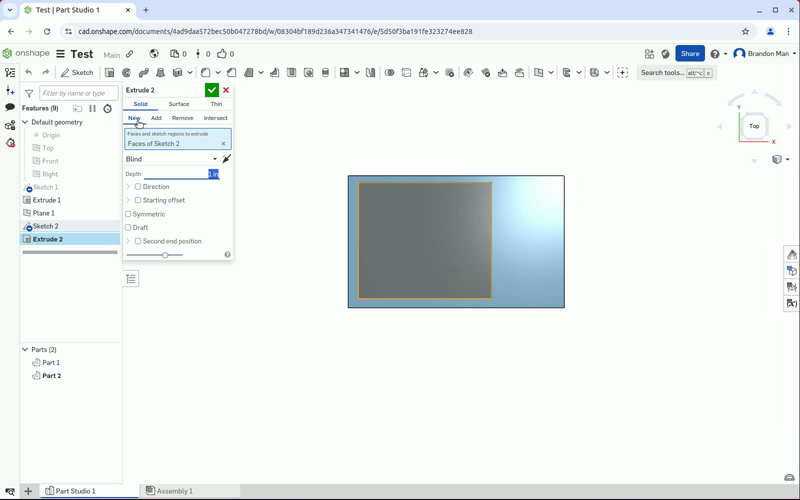
text(1.926)
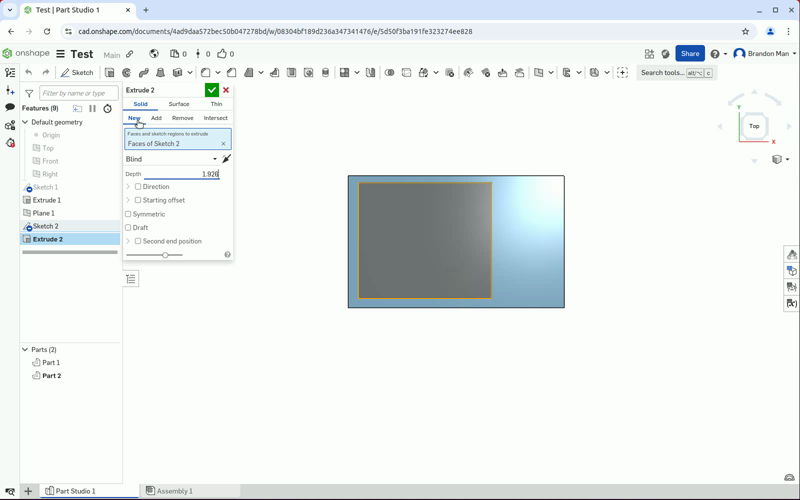
key(enter)
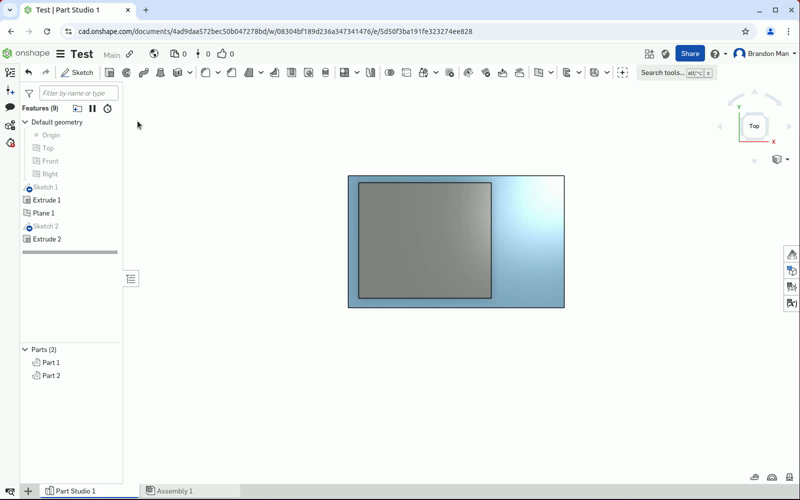
key(shift+h)
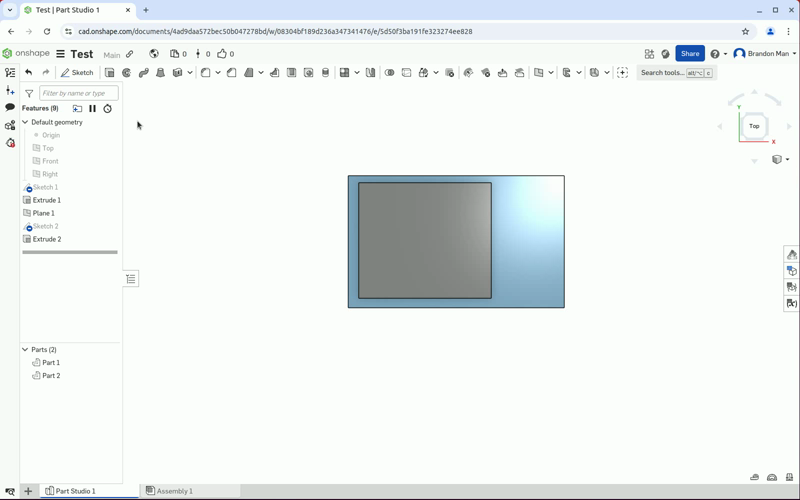
key(shift+h)
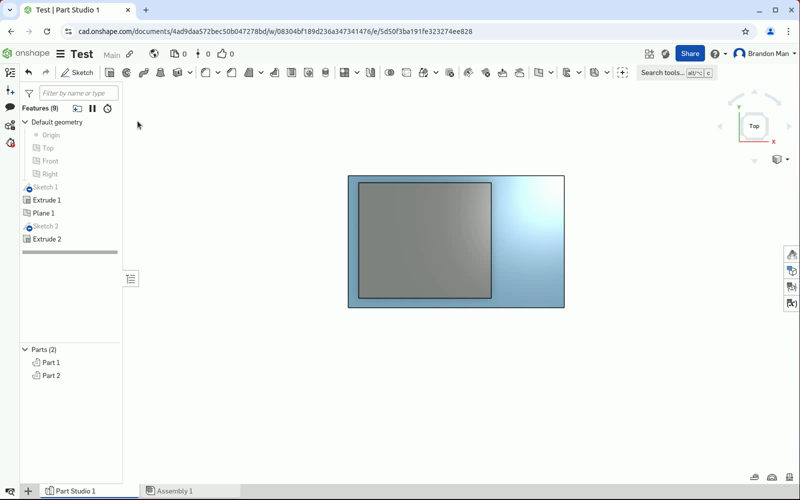
mouse_move(73, 189)
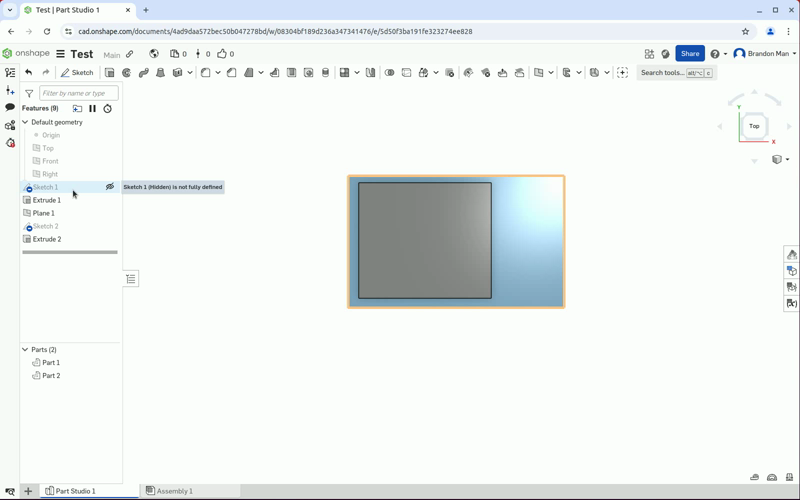
click(73, 189)
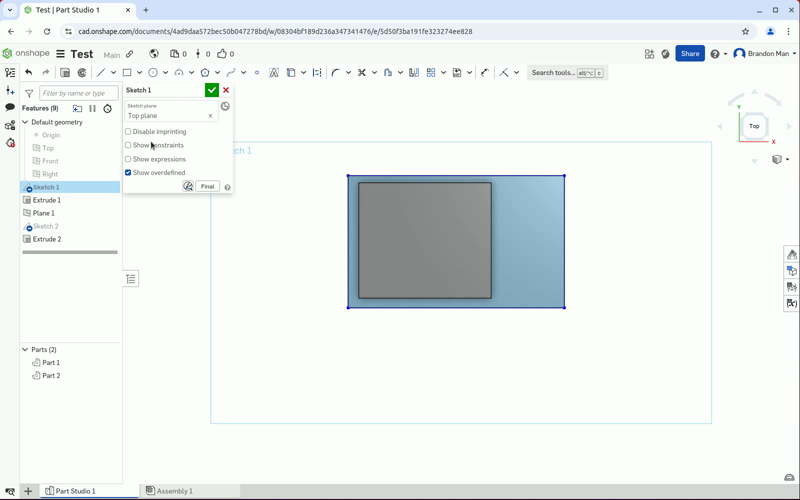
mouse_move(229, 92)
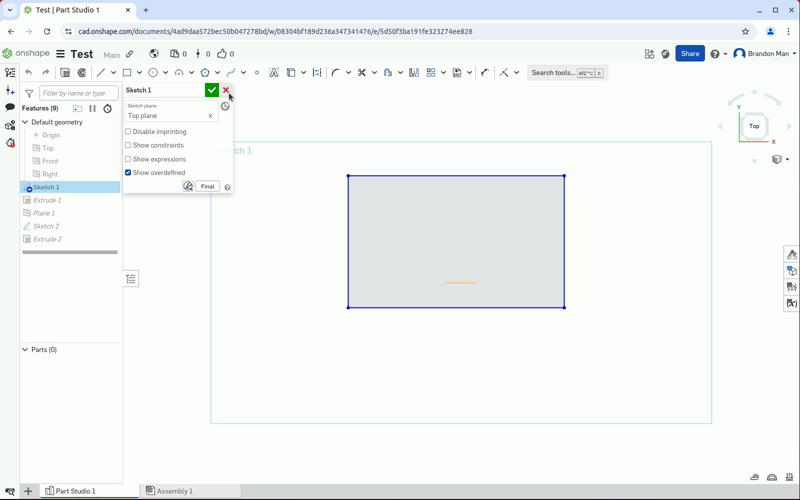
click(229, 92)
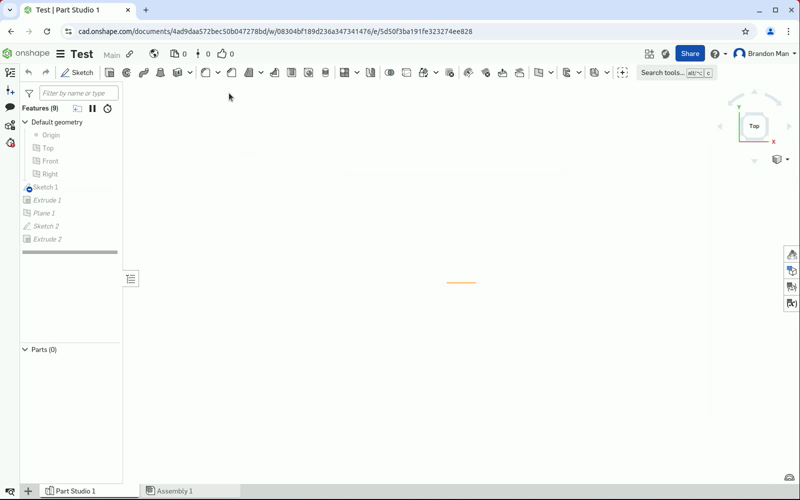
key(shift+s)
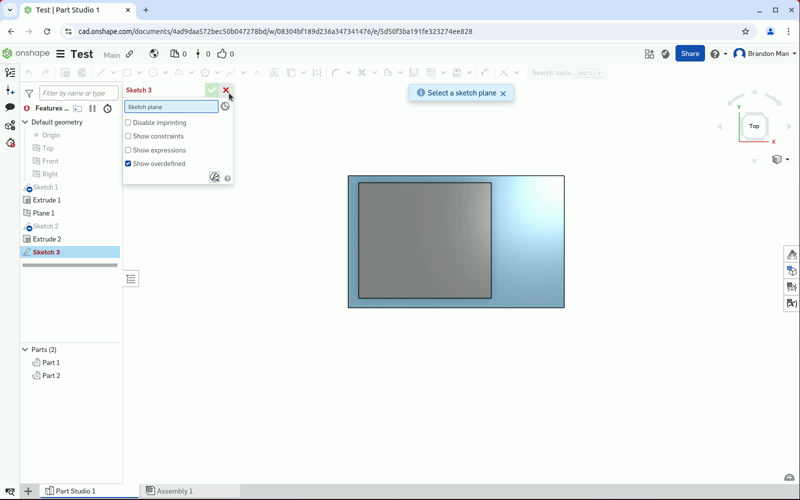
mouse_move(73, 215)
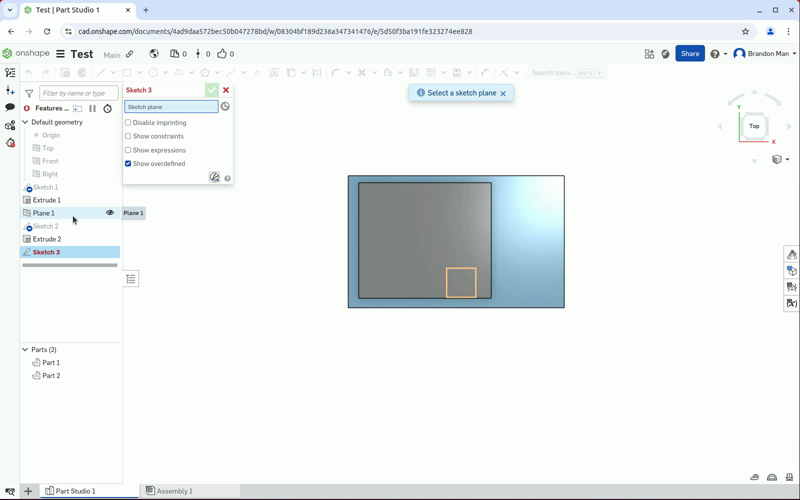
click(73, 215)
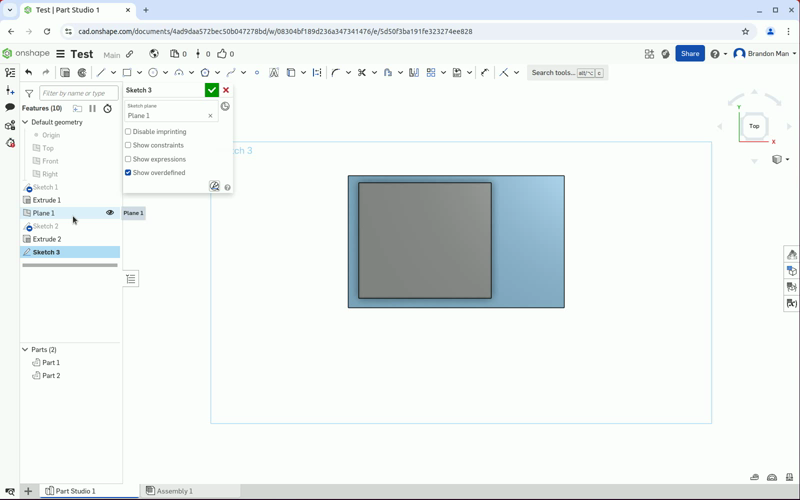
mouse_move(73, 352)
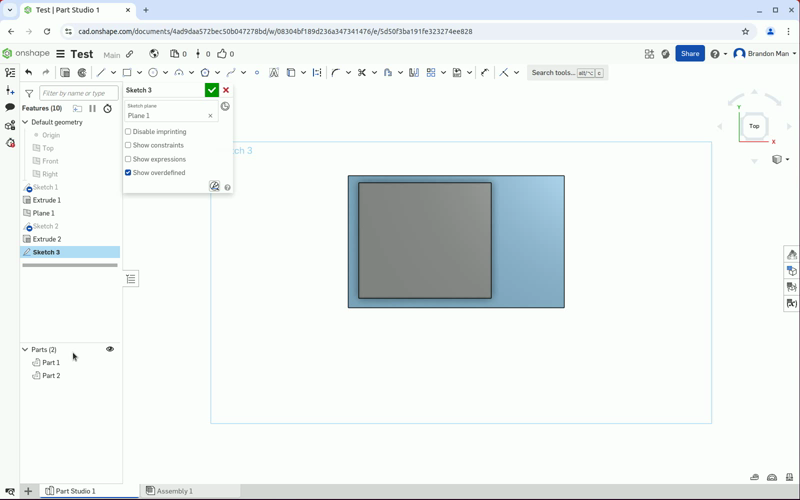
key(y)
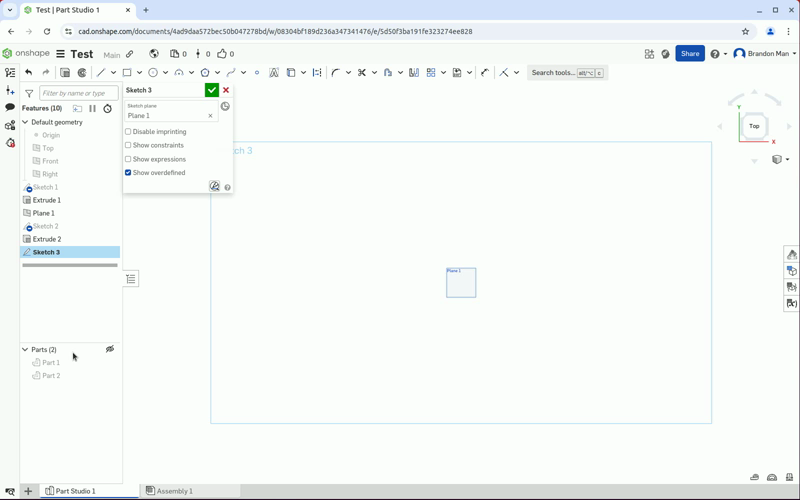
key(l)
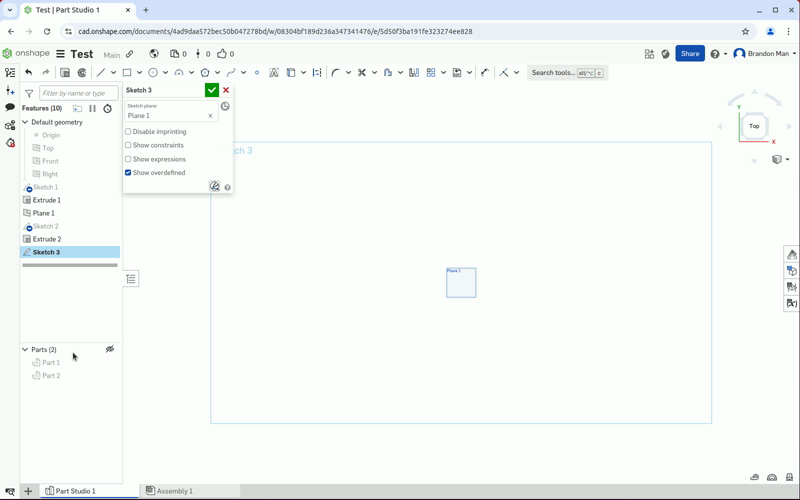
key_down(shift)
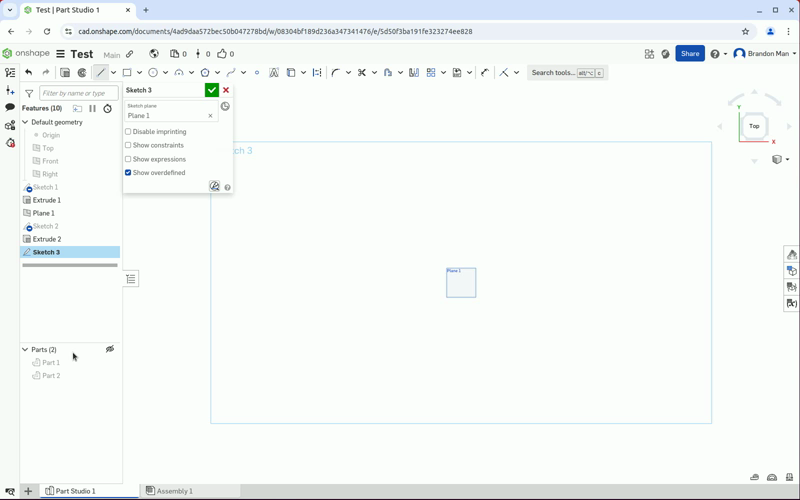
mouse_move(501, 298)
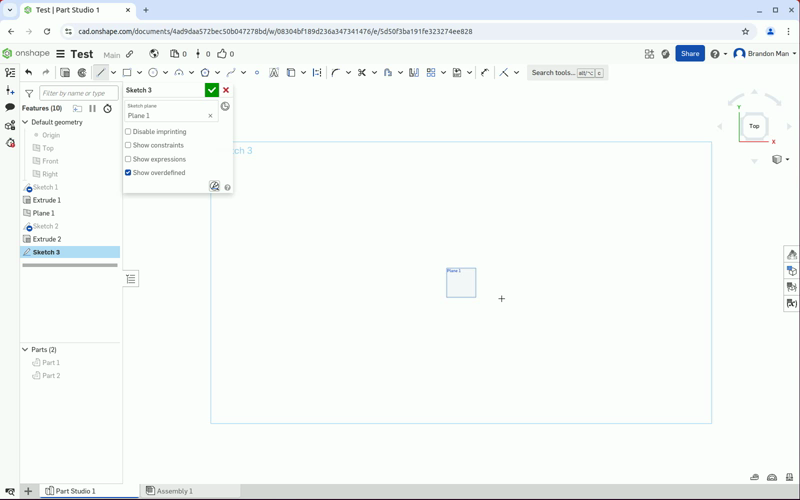
click(501, 298)
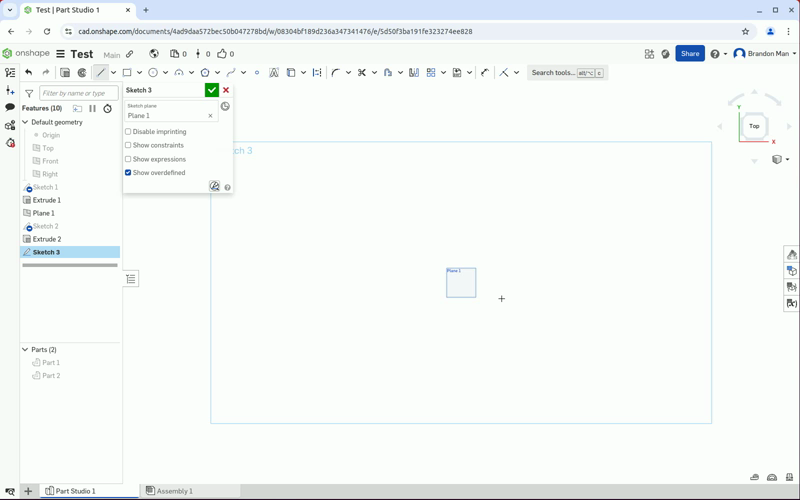
key_up(shift)
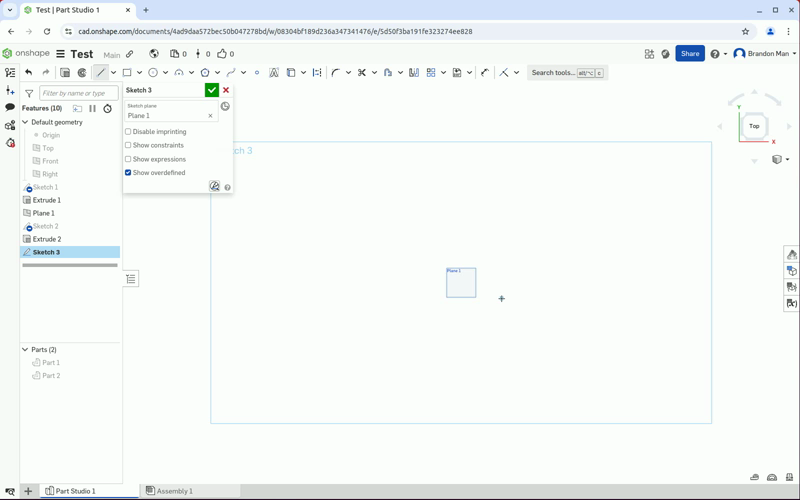
key_down(shift)
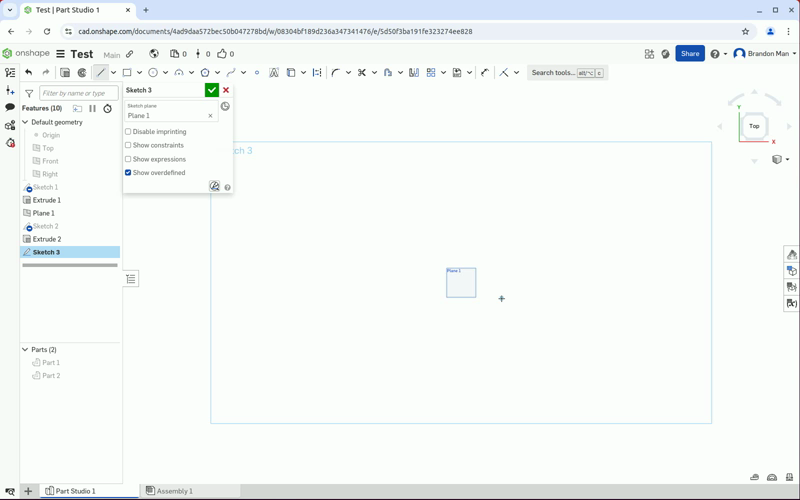
mouse_move(531, 298)
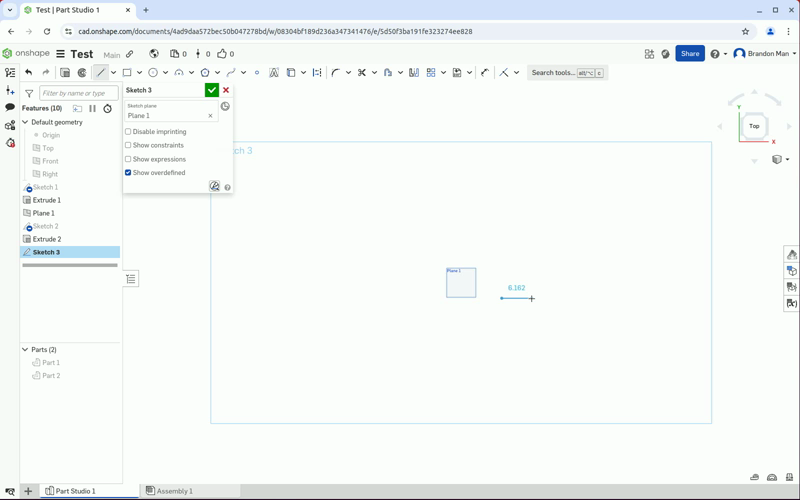
mouse_move(560, 298)
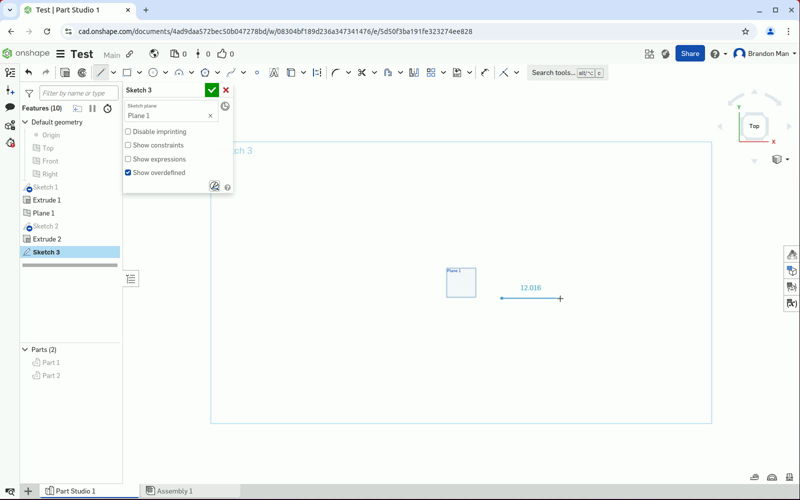
click(560, 298)
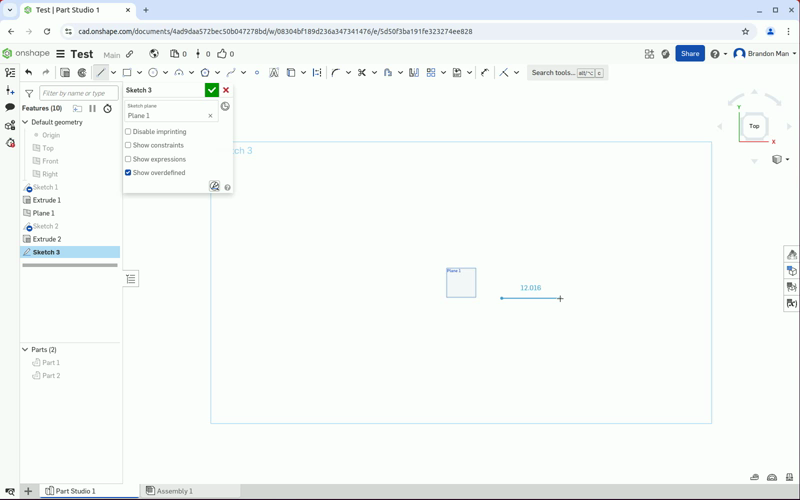
key_up(shift)
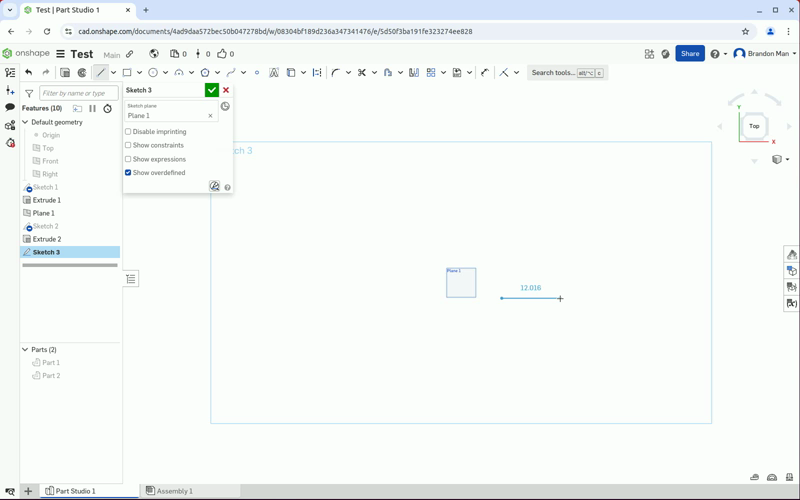
key_down(shift)
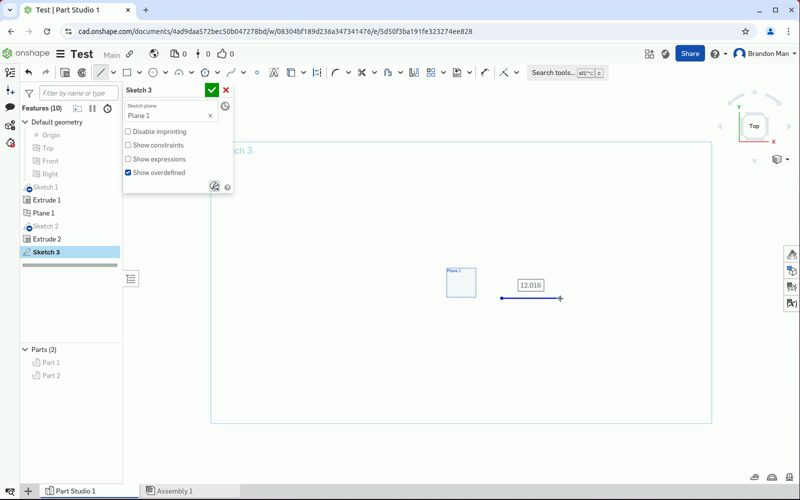
mouse_move(560, 182)
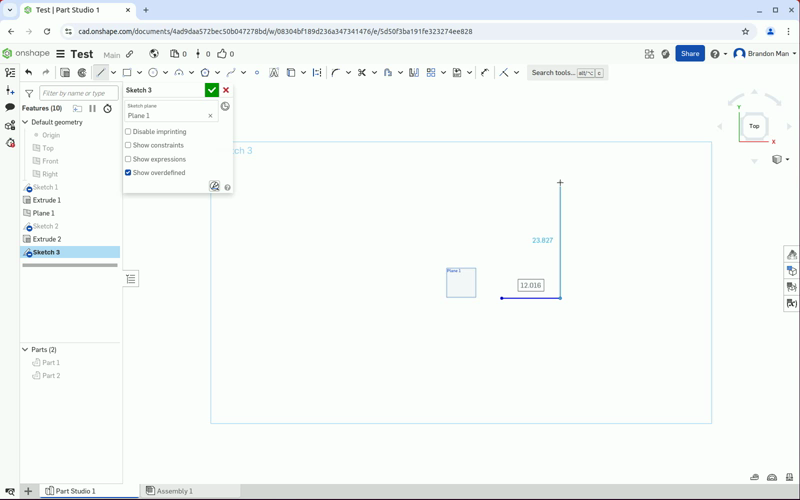
click(560, 182)
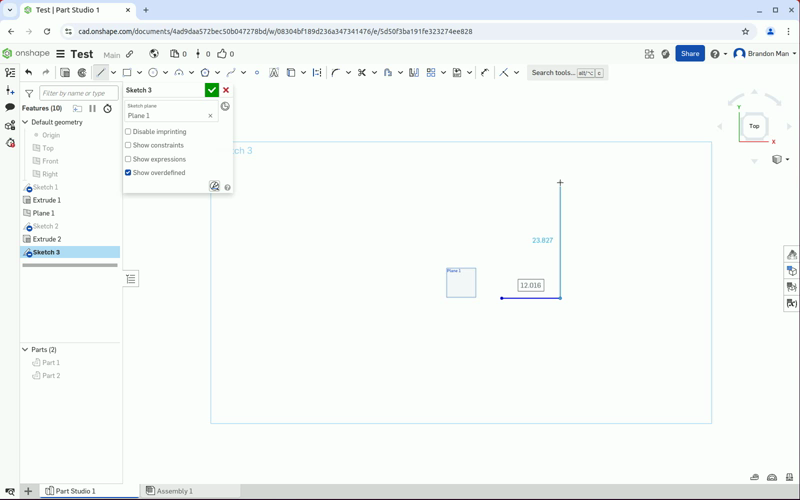
key_up(shift)
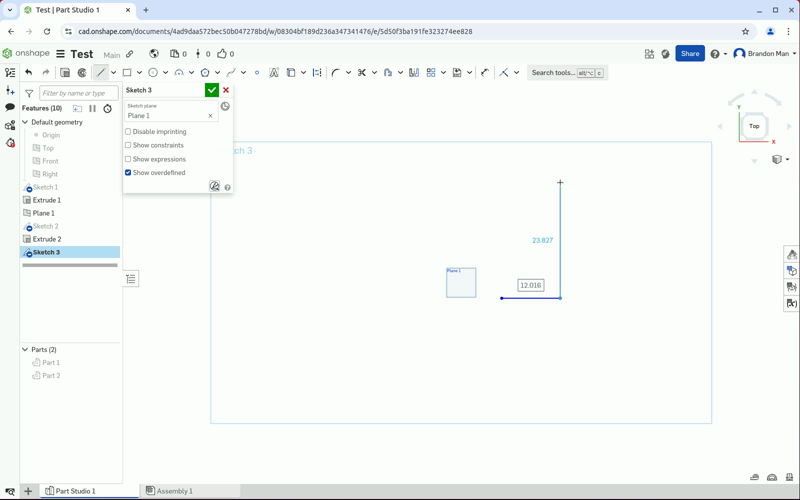
key_down(shift)
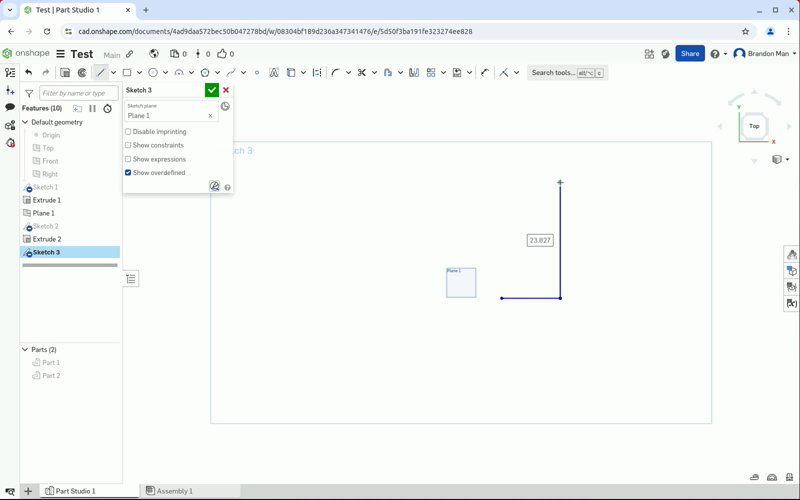
mouse_move(589, 182)
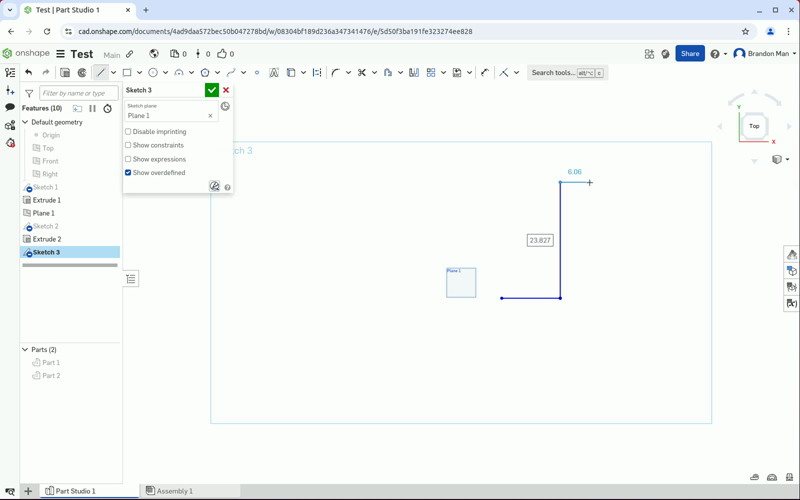
mouse_move(501, 182)
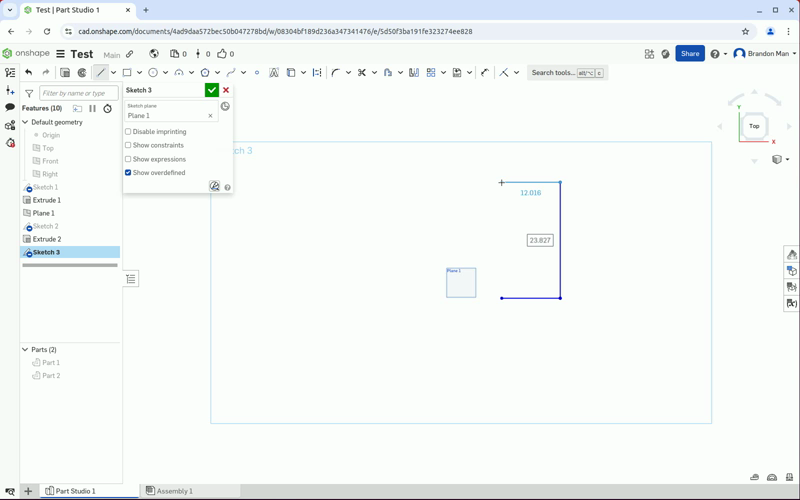
click(501, 182)
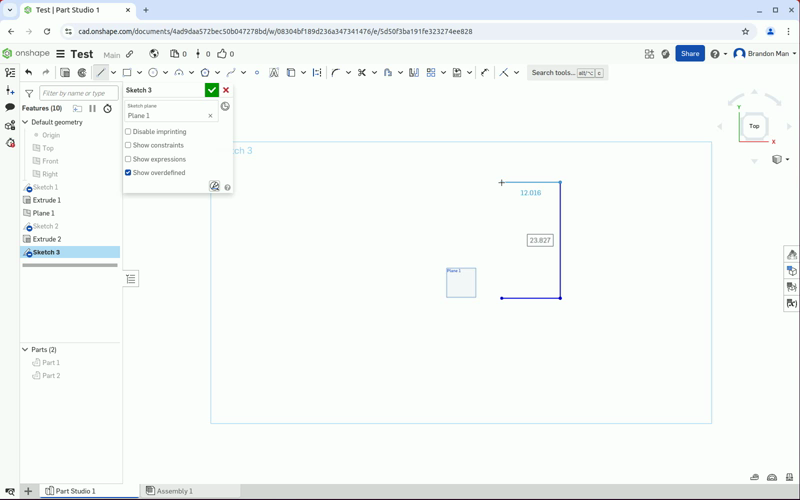
key_up(shift)
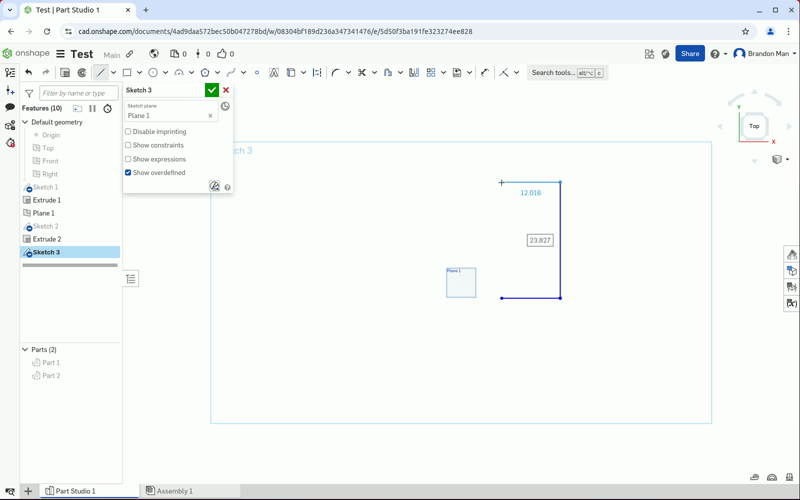
key_down(shift)
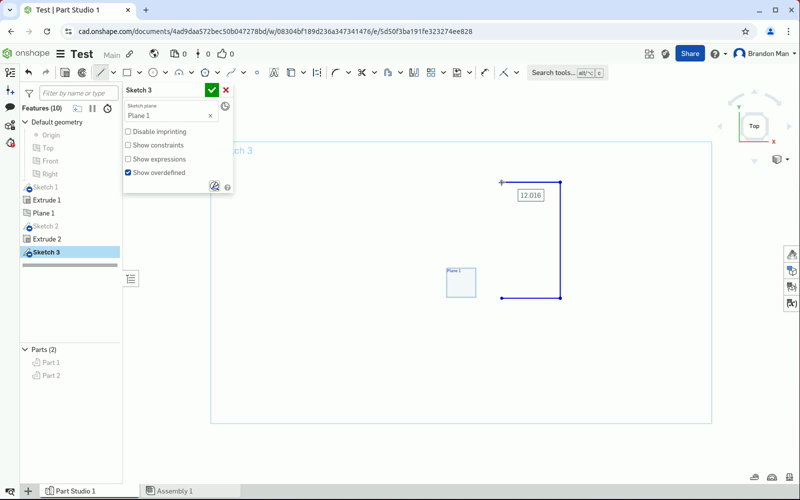
mouse_move(501, 298)
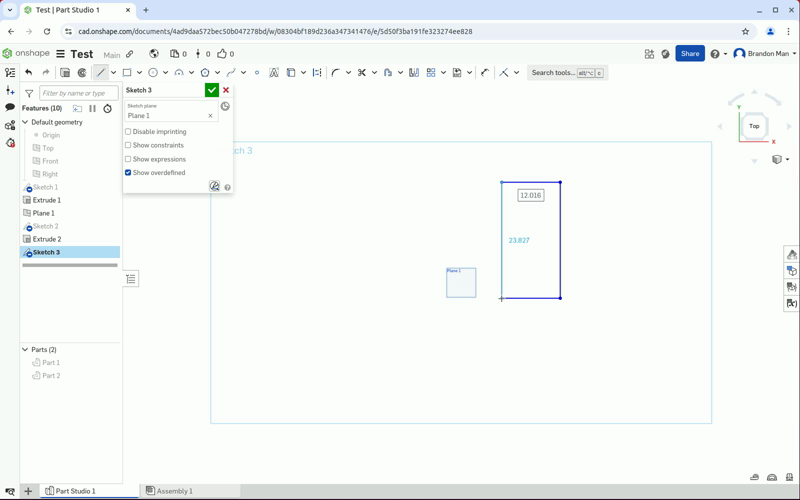
key_up(shift)
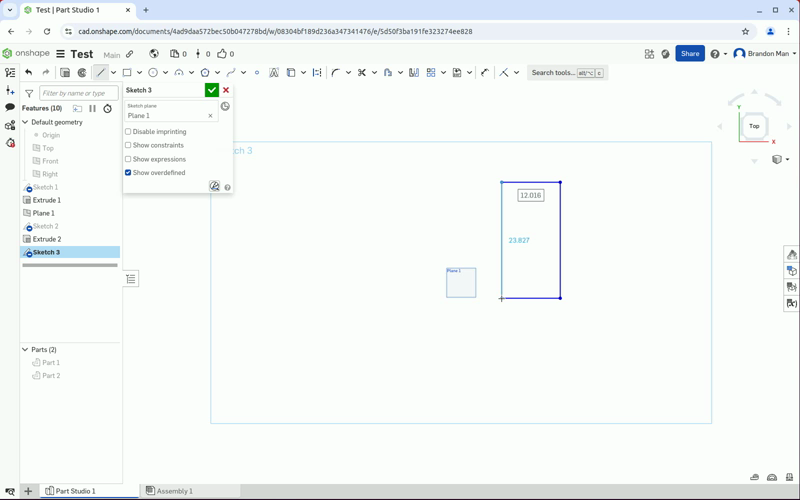
click(501, 298)
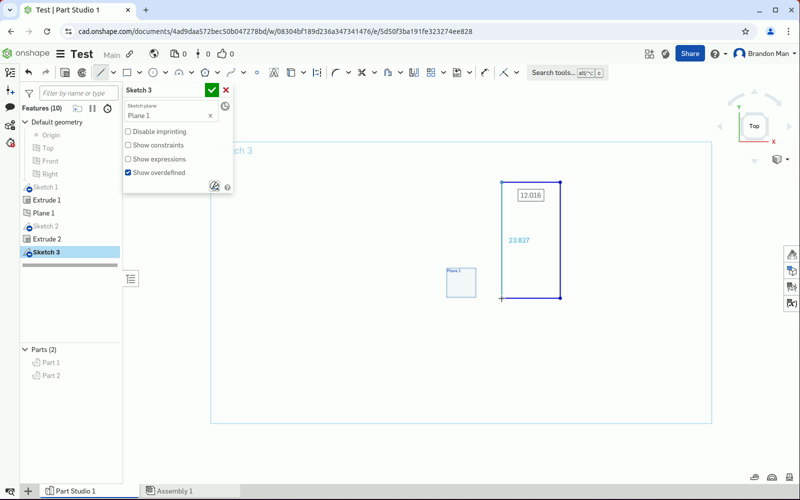
key(esc)
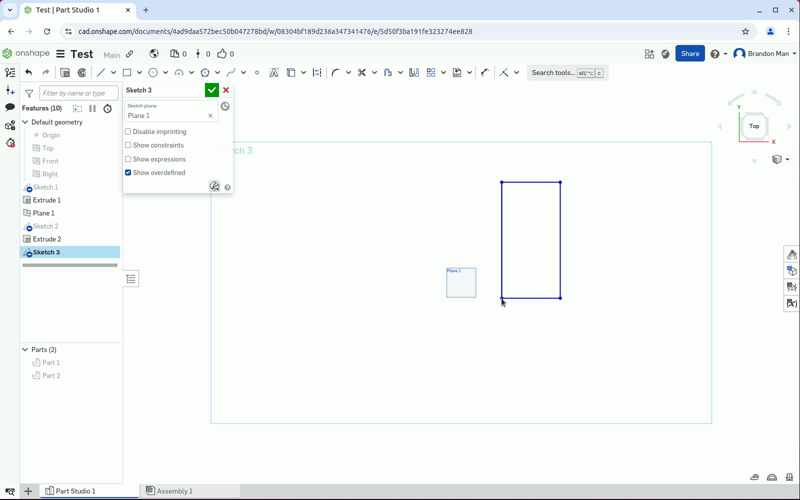
mouse_move(546, 218)
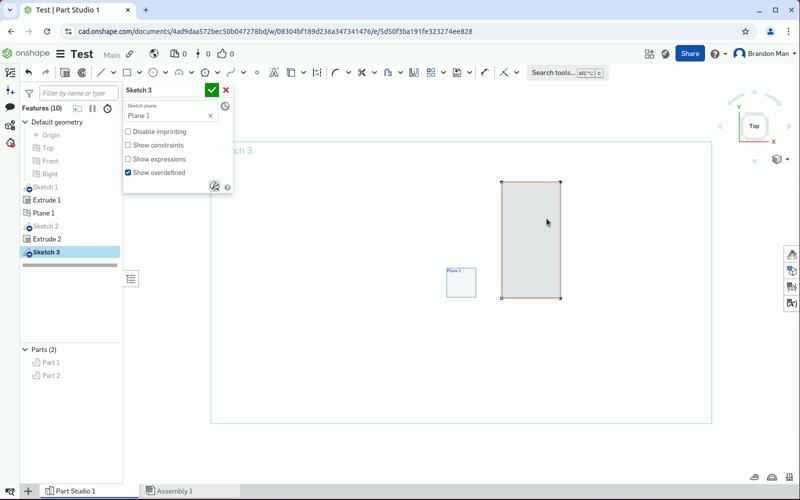
click(546, 218)
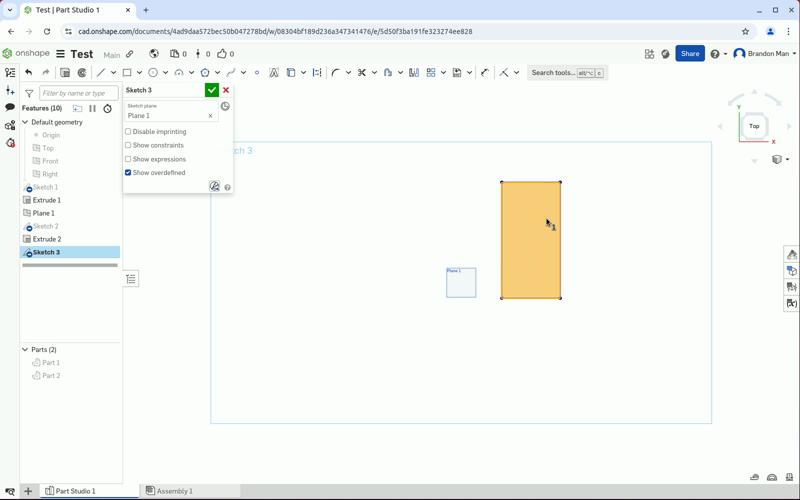
mouse_move(73, 352)
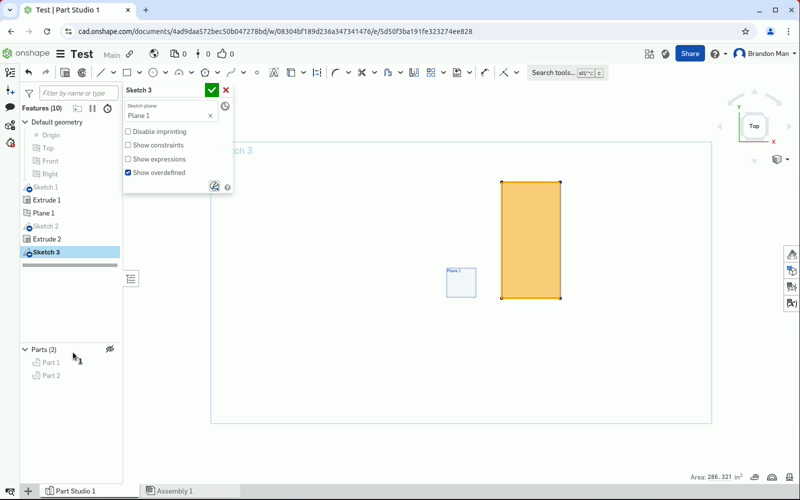
key(shift+y)
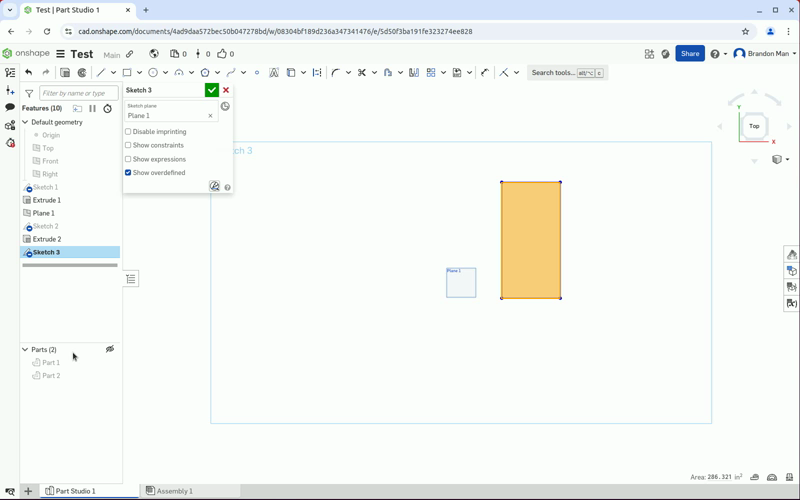
key(shift+e)
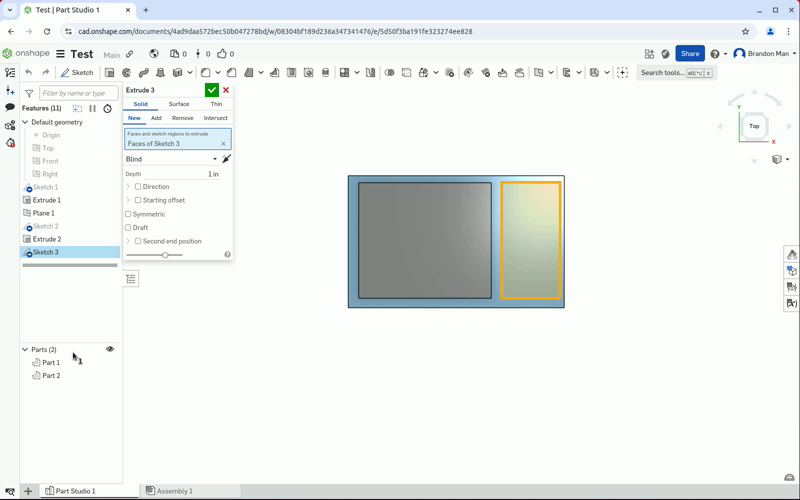
mouse_move(143, 106)
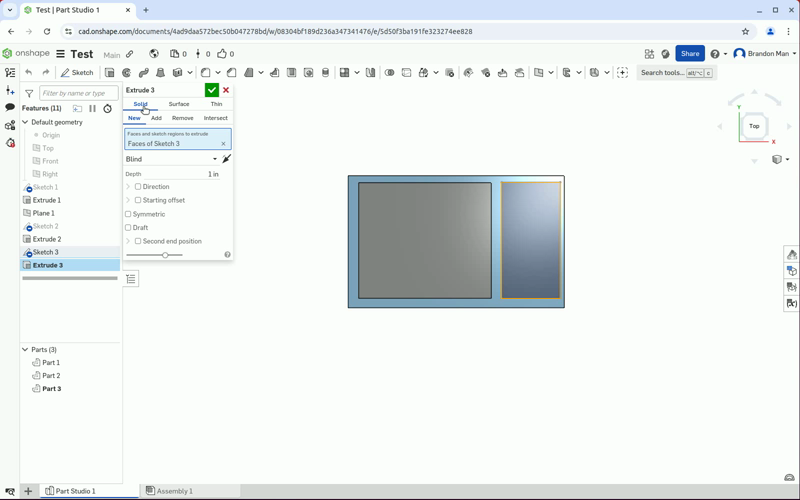
click(143, 106)
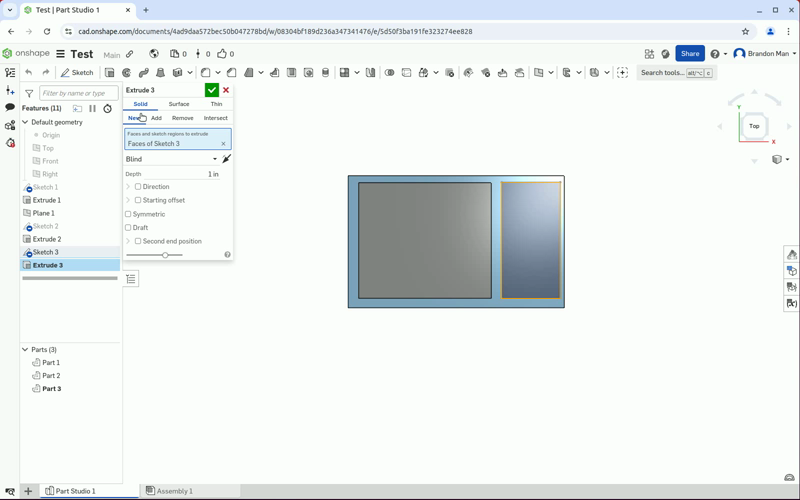
mouse_move(137, 120)
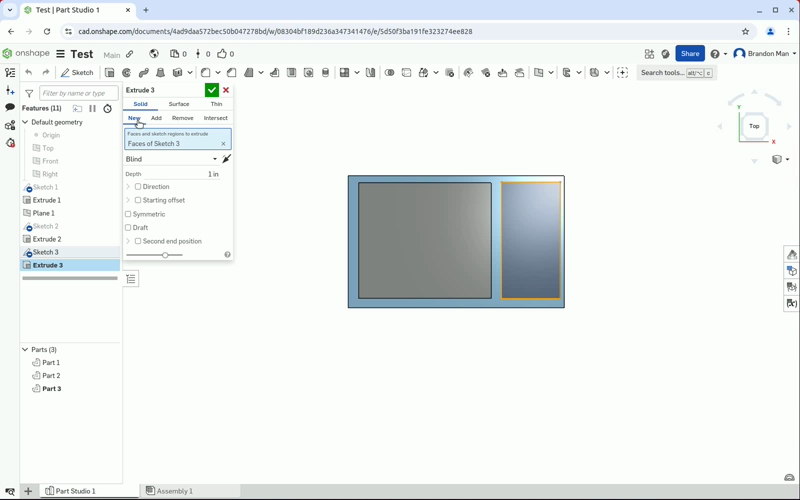
click(137, 120)
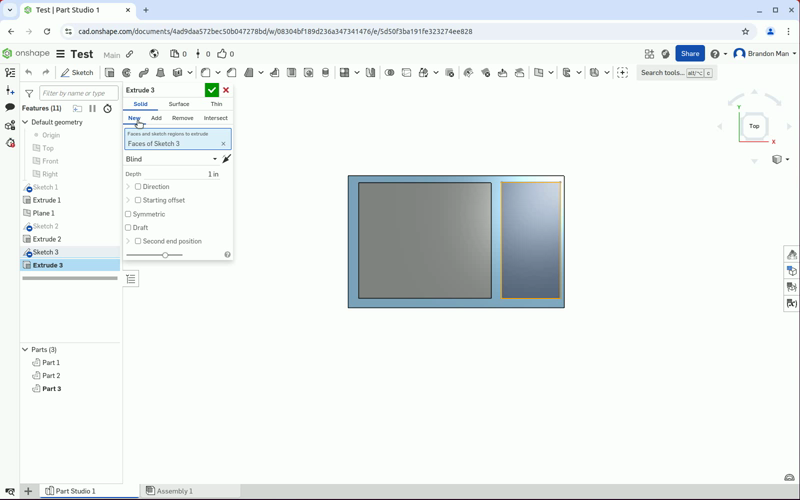
key(tab, 4)
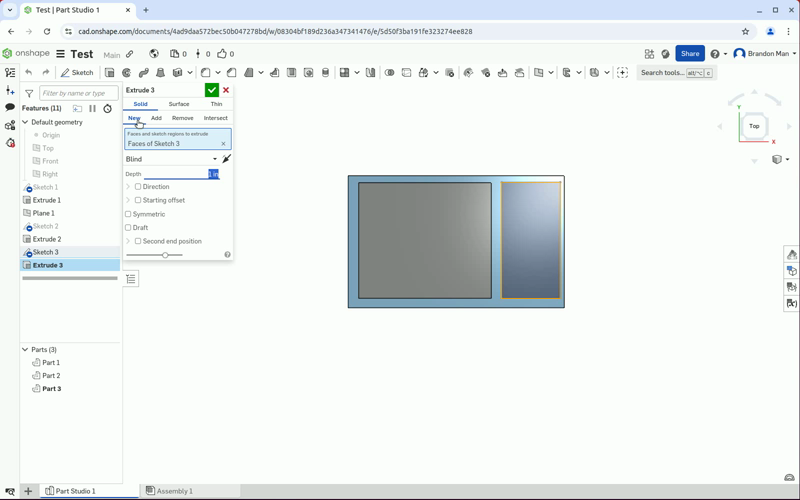
text(1.926)
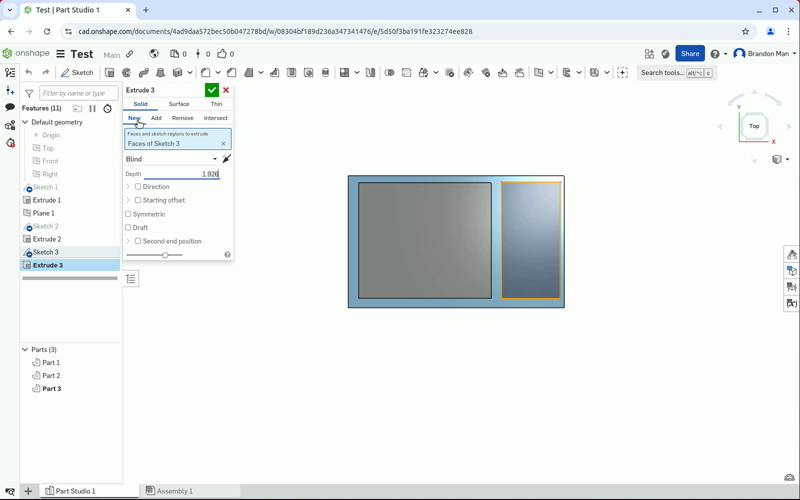
key(enter)
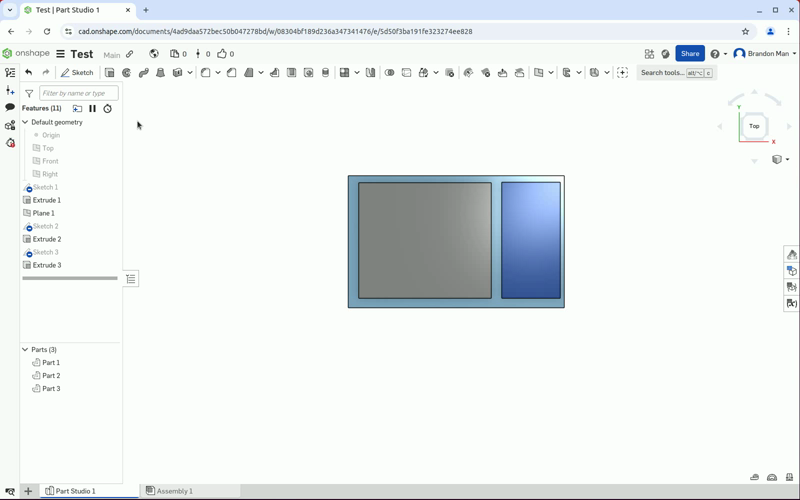
key(shift+h)
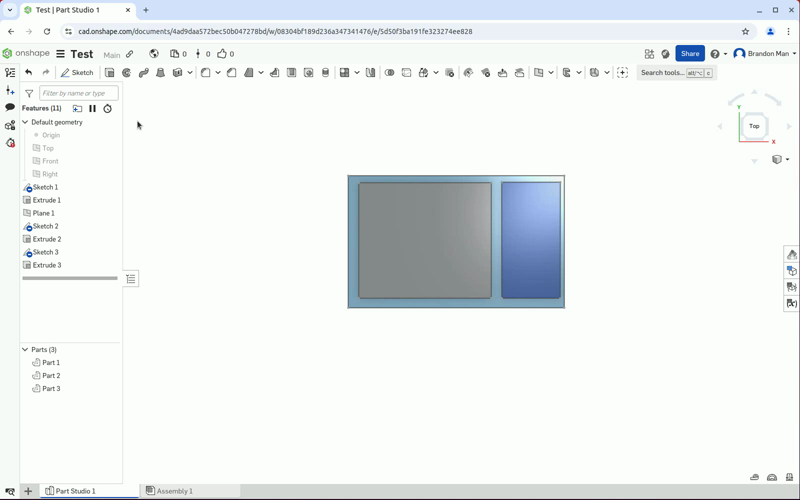
key(shift+h)
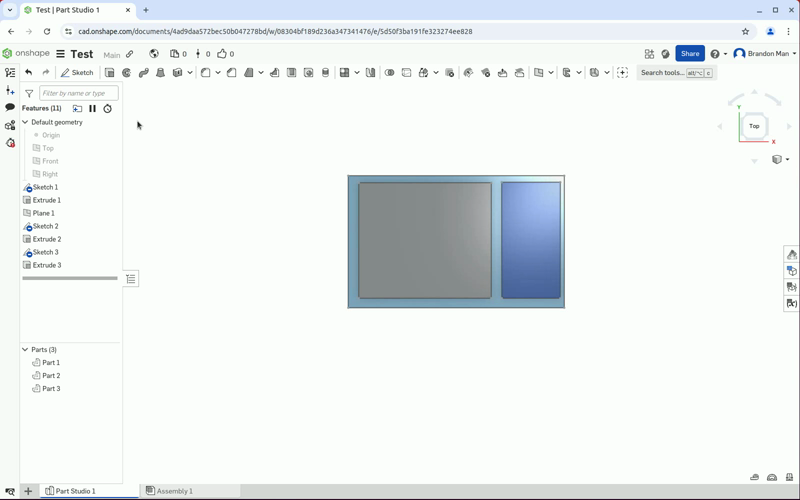
key(shift+7)
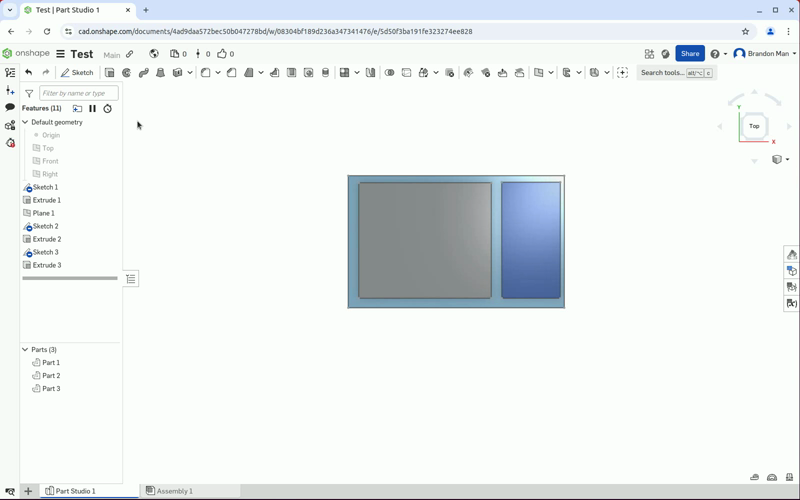
key(up, 3)
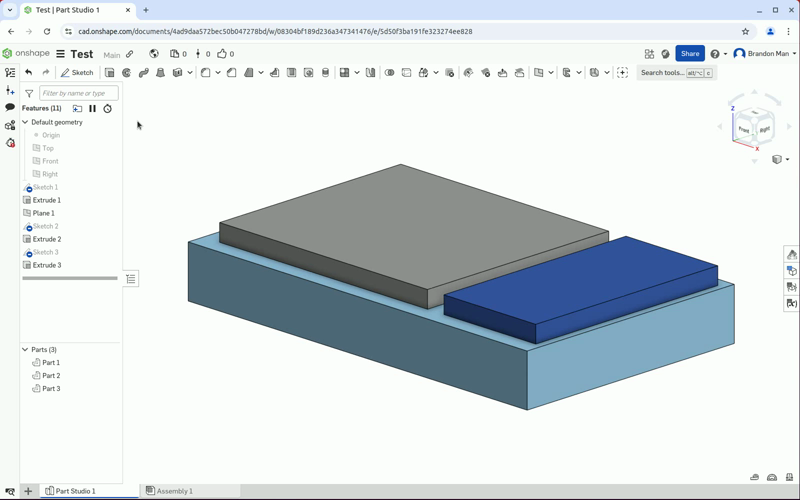
key(left, 3)
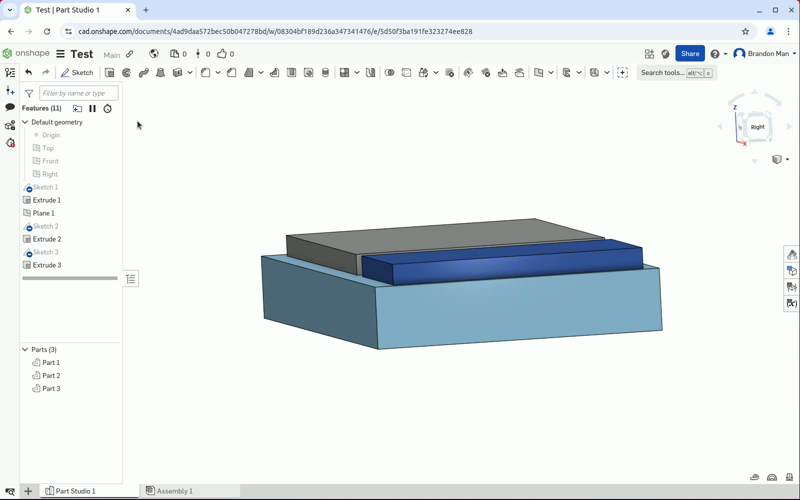
key(right, 3)
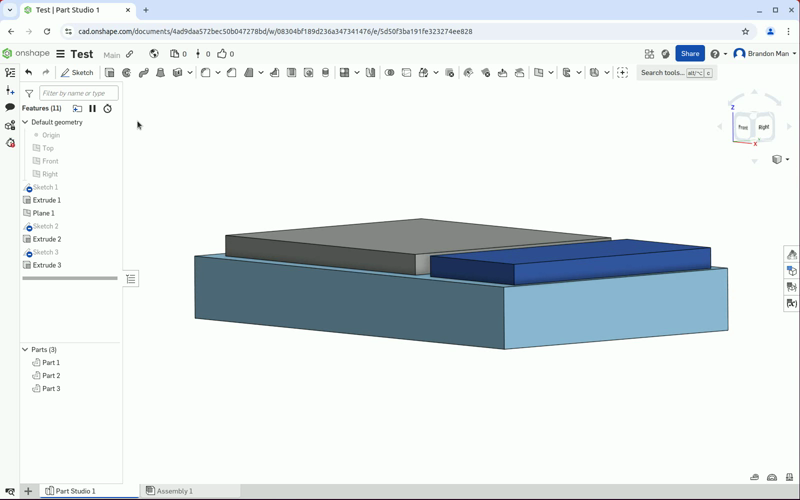
key(down, 3)
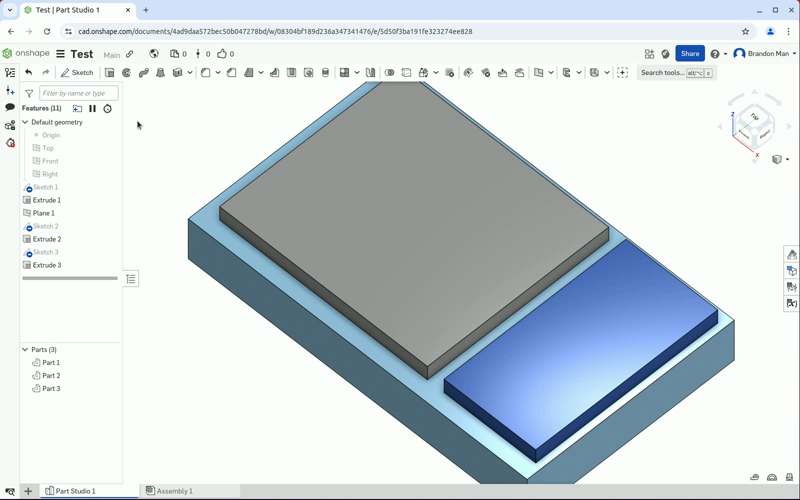
mouse_move(73, 189)
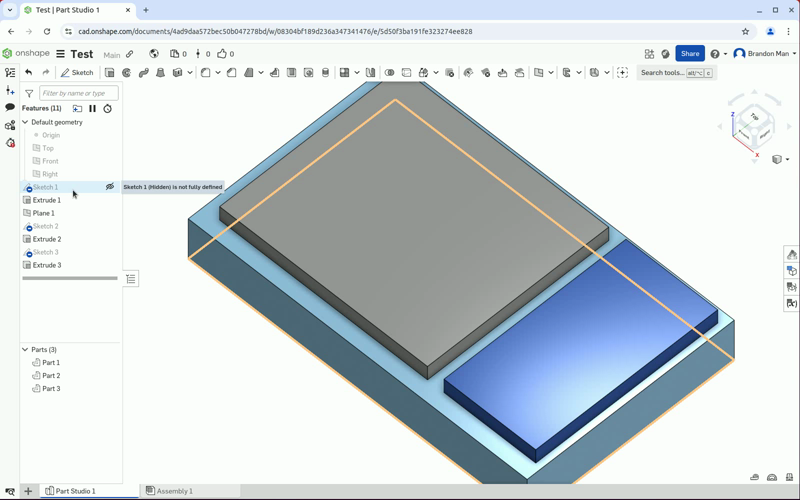
click(73, 189)